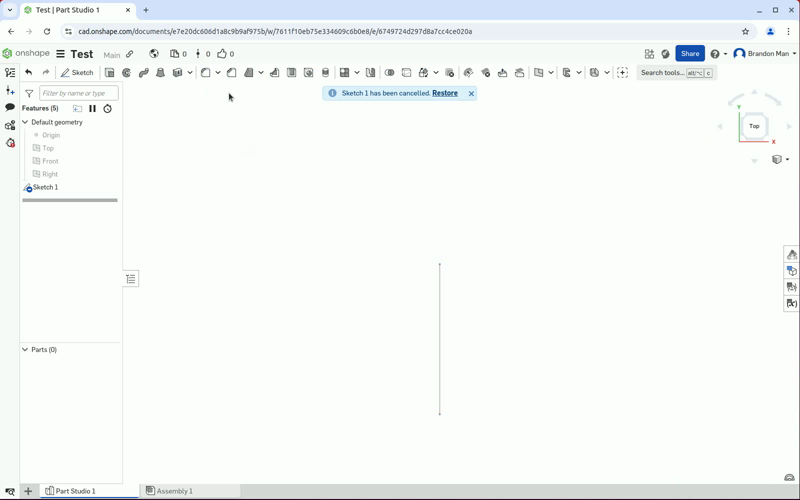
key(shift+h)
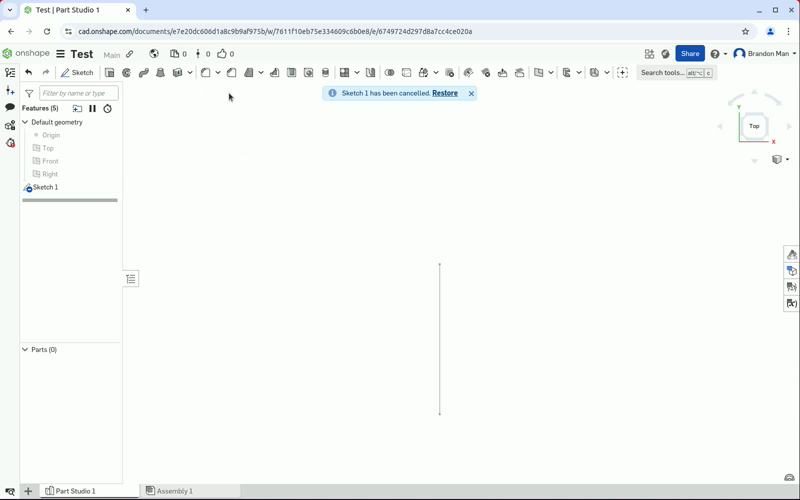
key(shift+s)
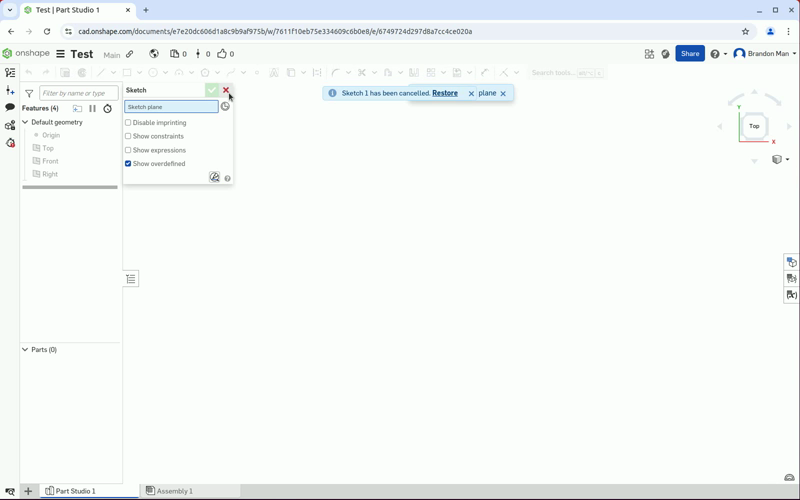
mouse_move(73, 150)
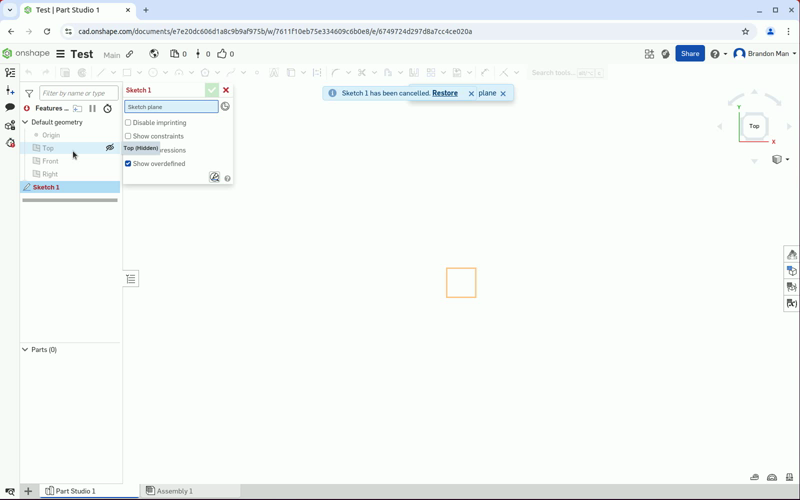
click(73, 150)
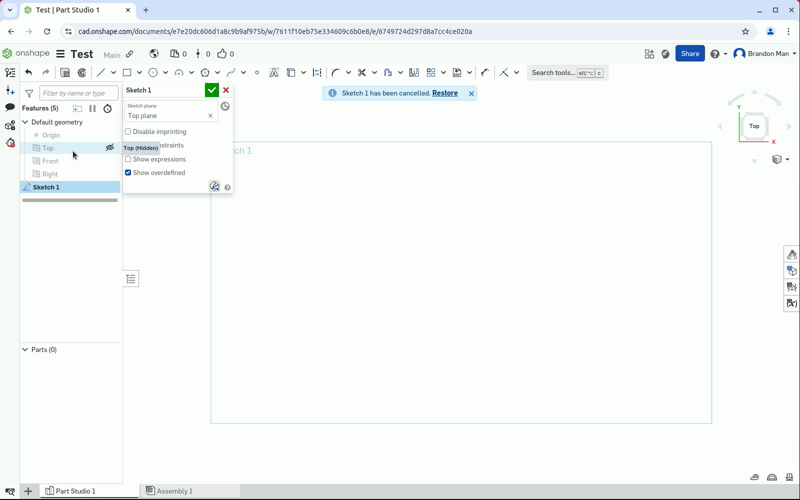
mouse_move(73, 352)
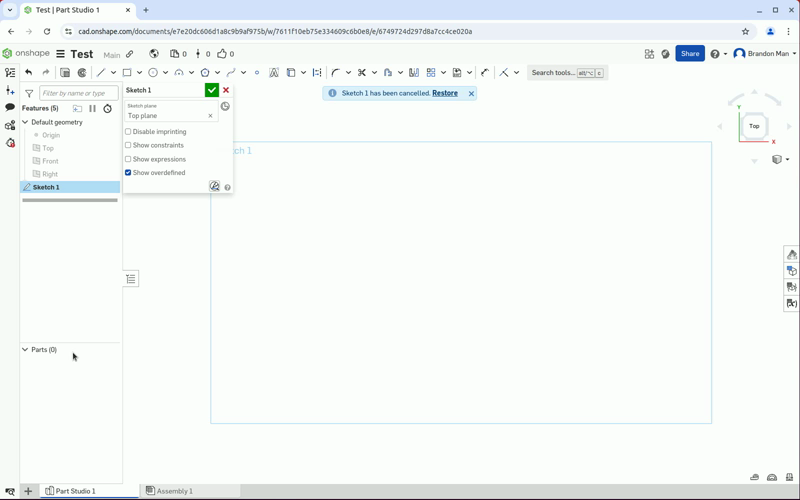
key(y)
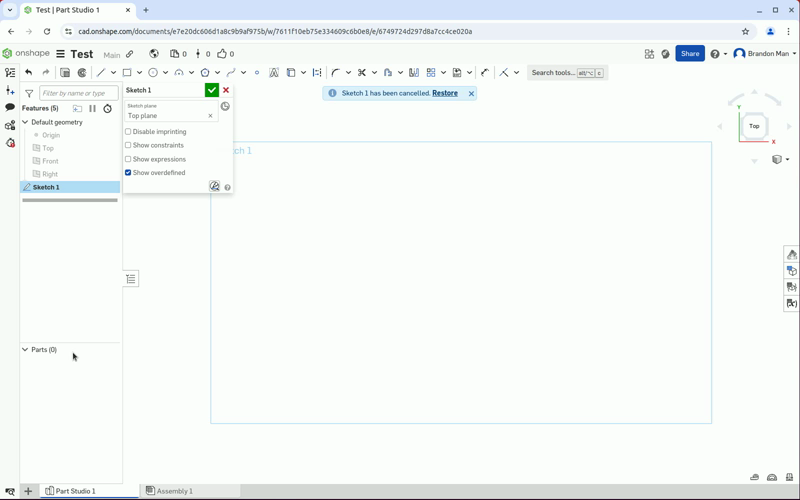
key(l)
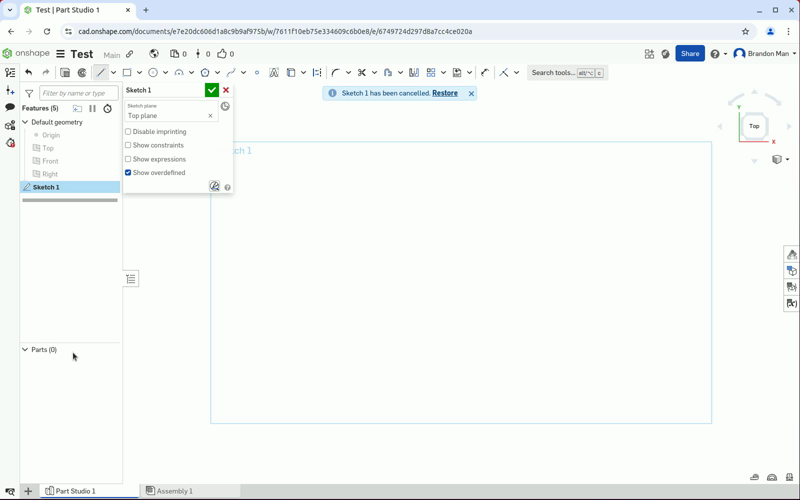
key_down(shift)
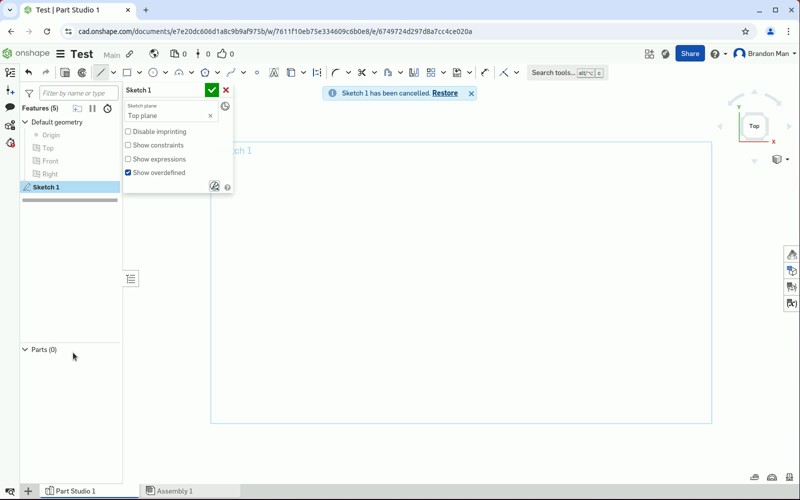
mouse_move(366, 320)
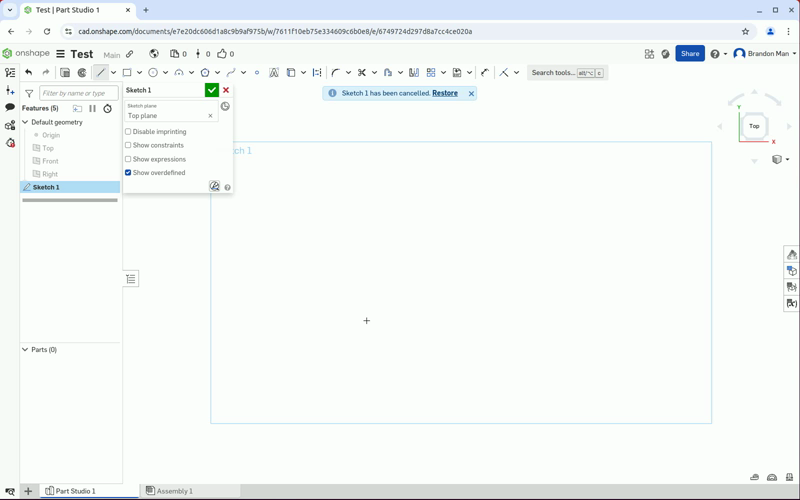
click(366, 320)
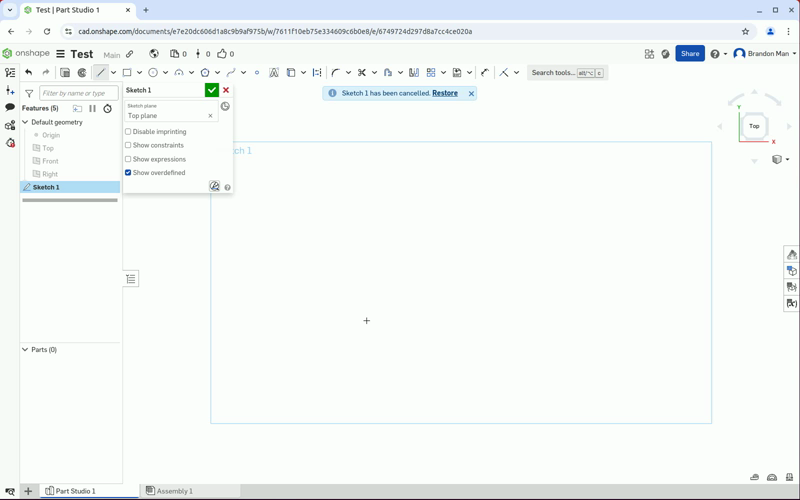
key_up(shift)
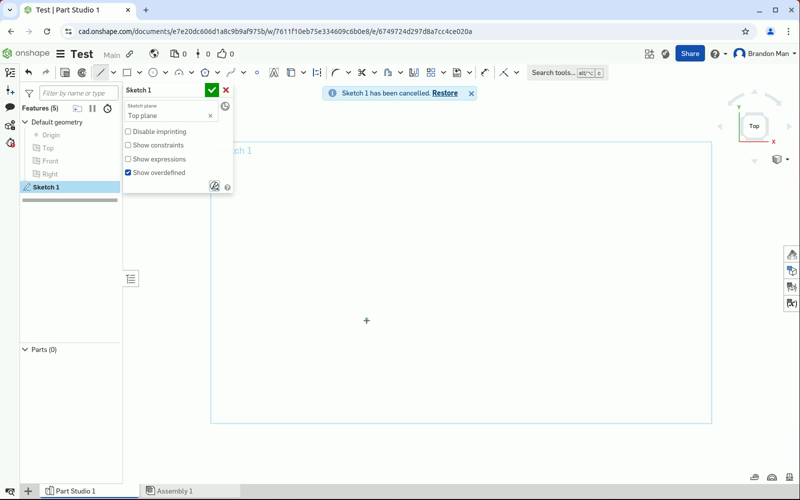
key_down(shift)
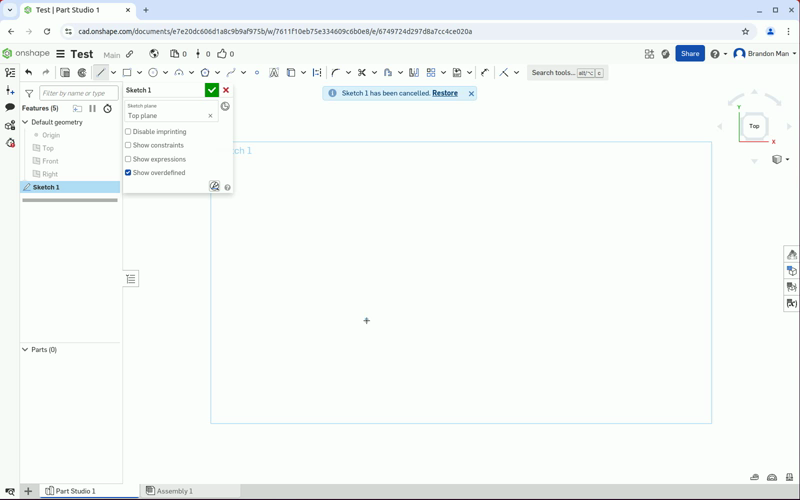
mouse_move(396, 320)
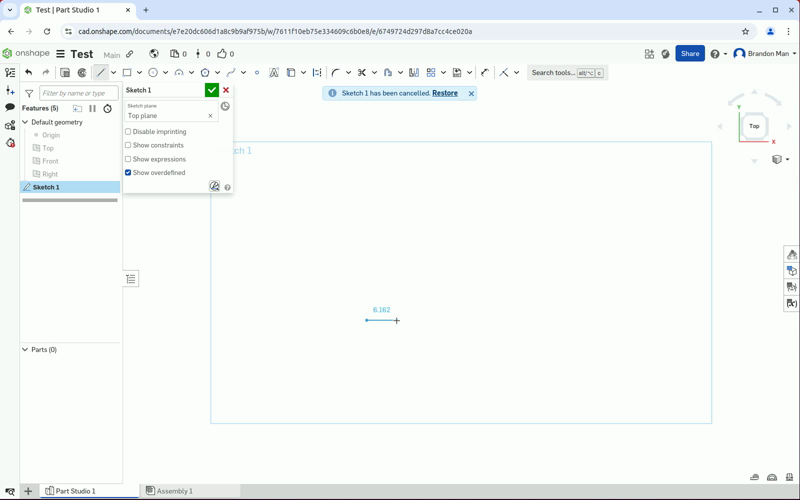
mouse_move(382, 320)
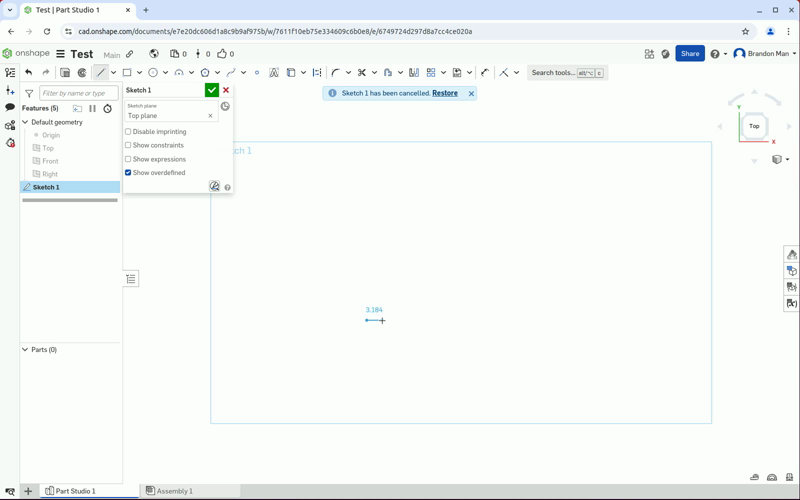
click(382, 320)
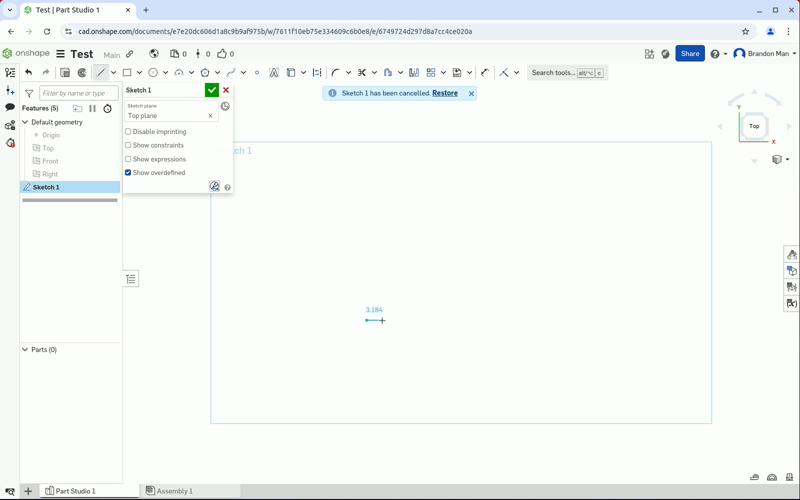
key_up(shift)
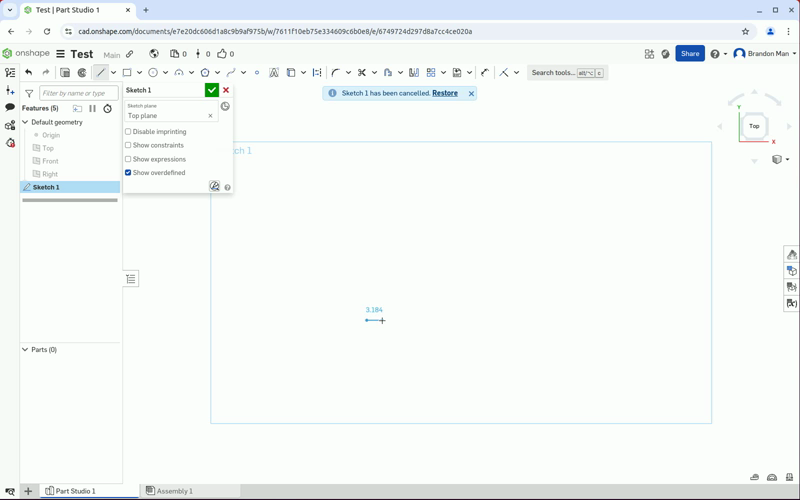
key(esc)
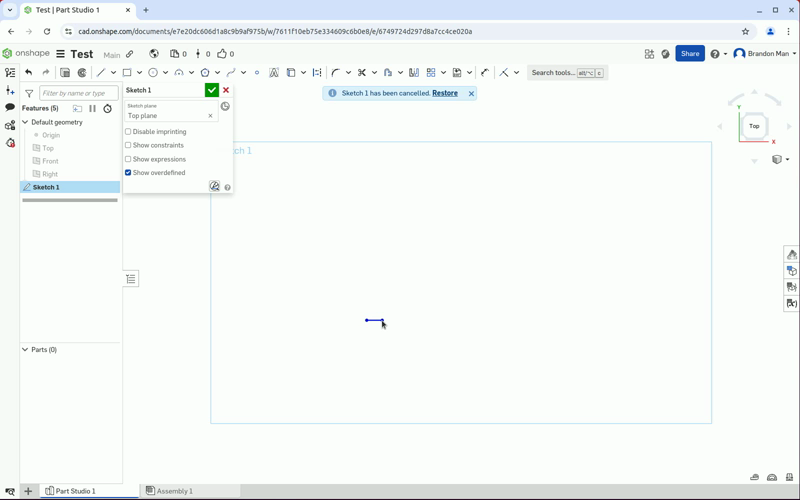
key(a)
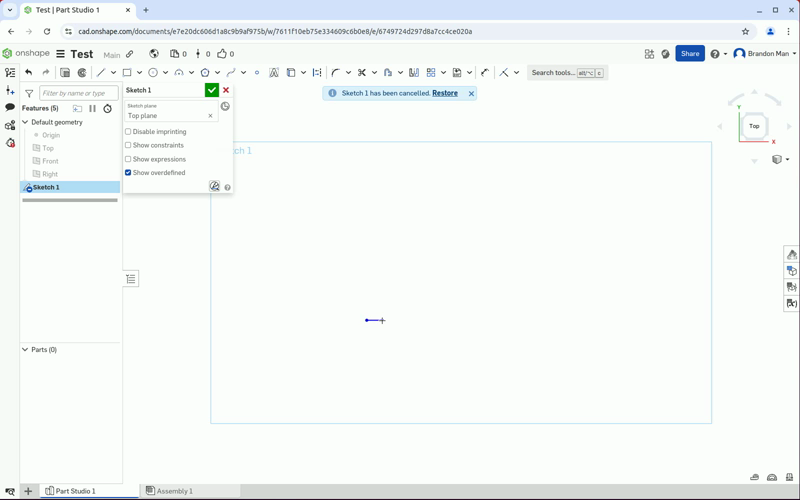
mouse_move(382, 320)
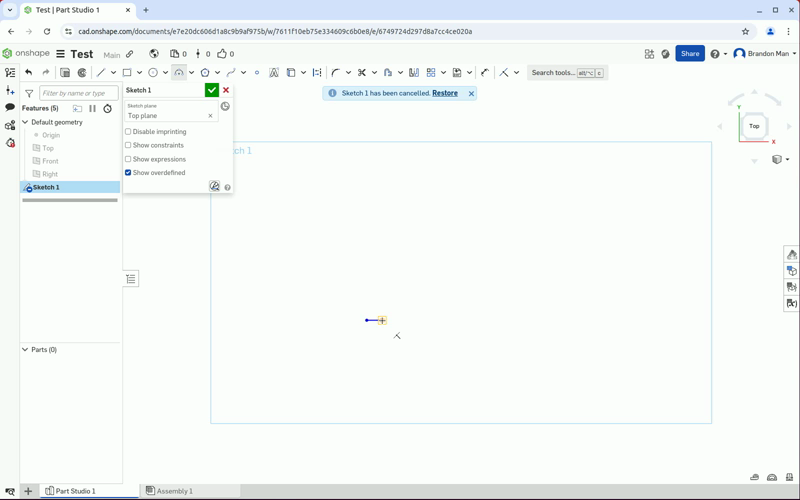
click(382, 320)
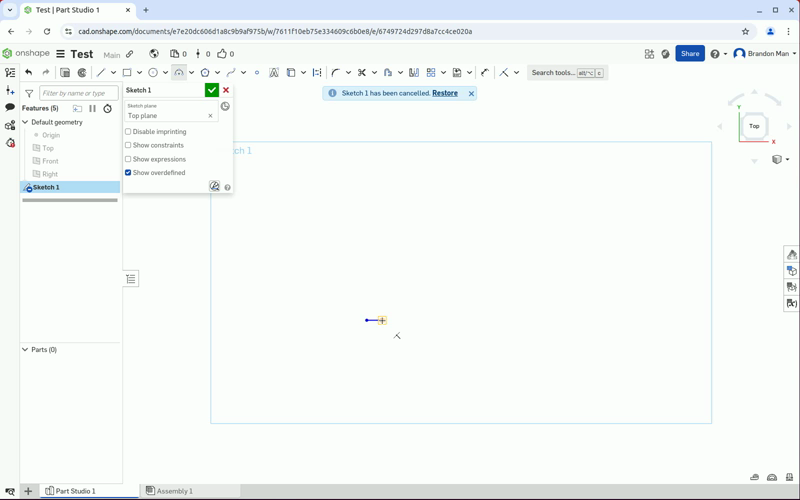
key_down(shift)
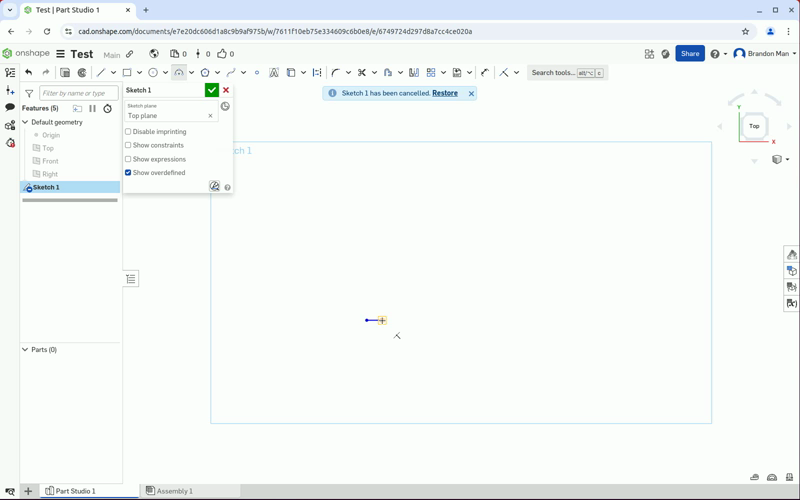
mouse_move(410, 303)
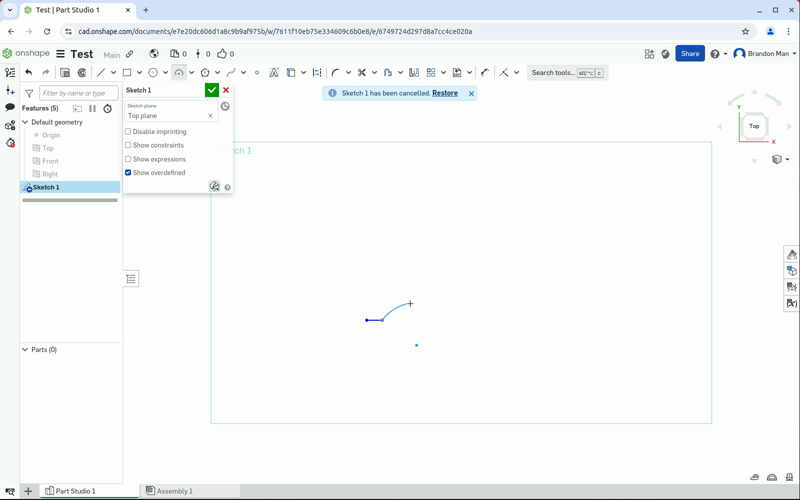
click(410, 303)
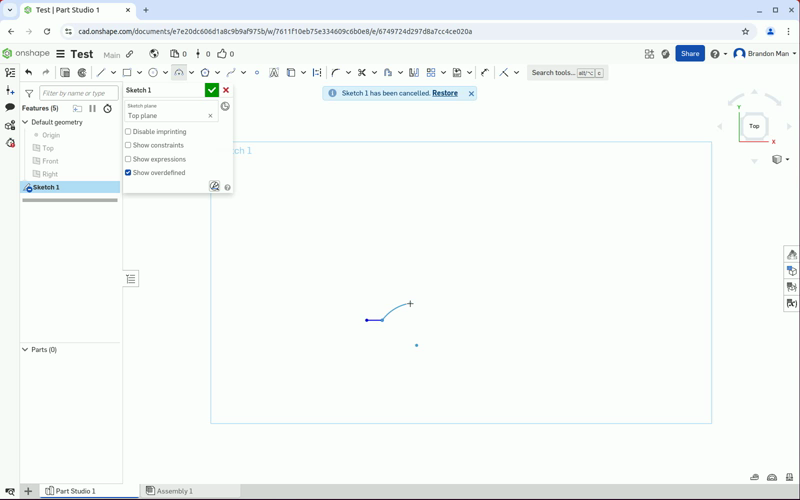
mouse_move(398, 315)
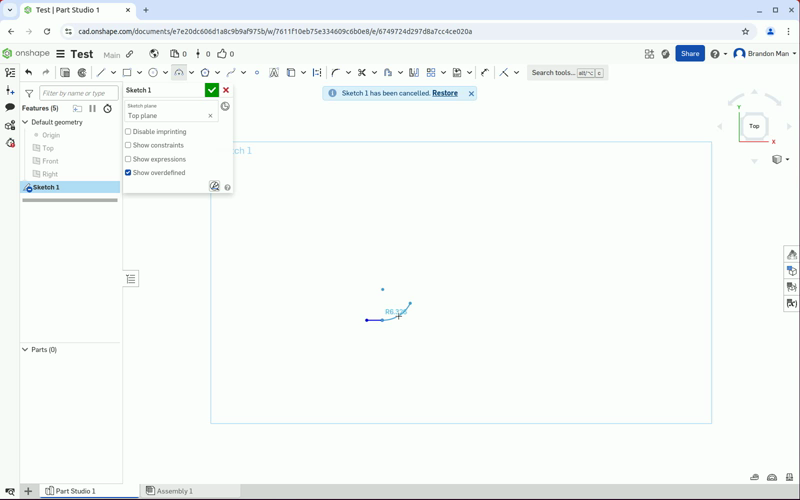
click(398, 315)
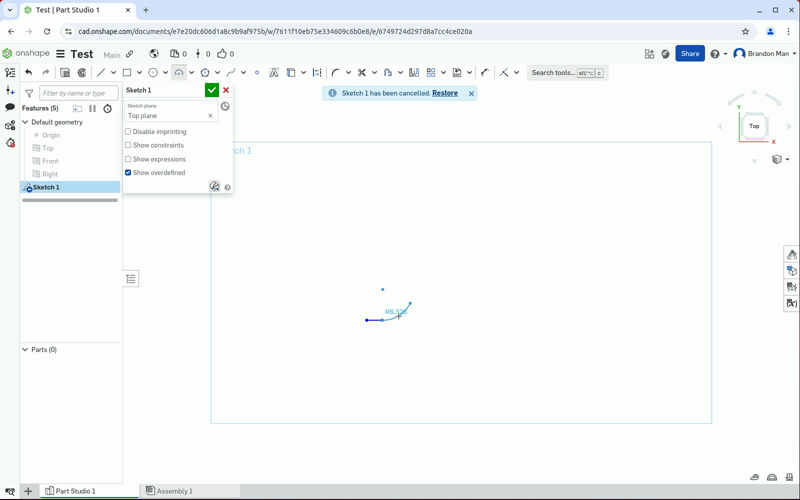
key_up(shift)
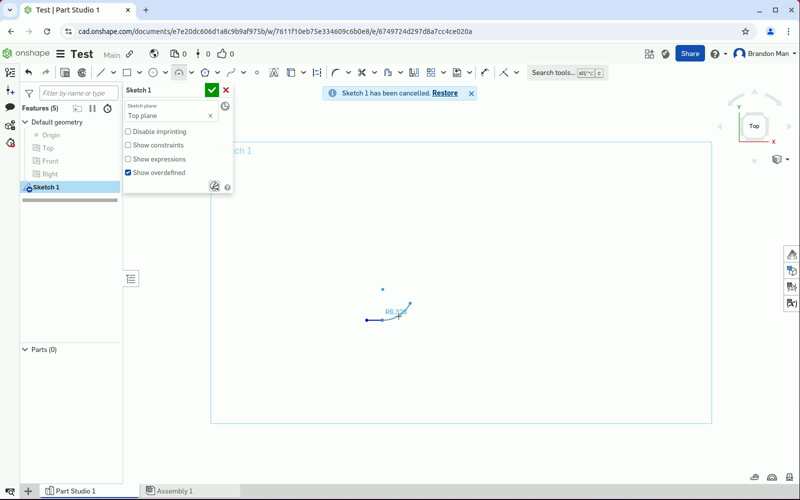
mouse_move(410, 303)
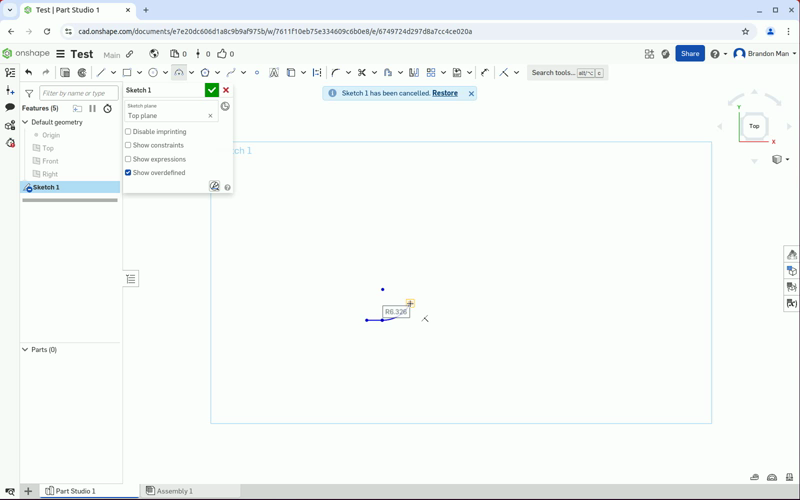
click(410, 303)
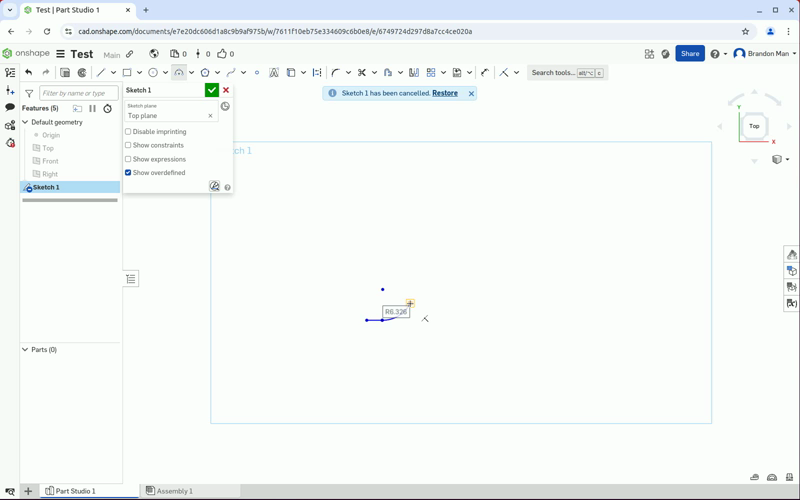
key_down(shift)
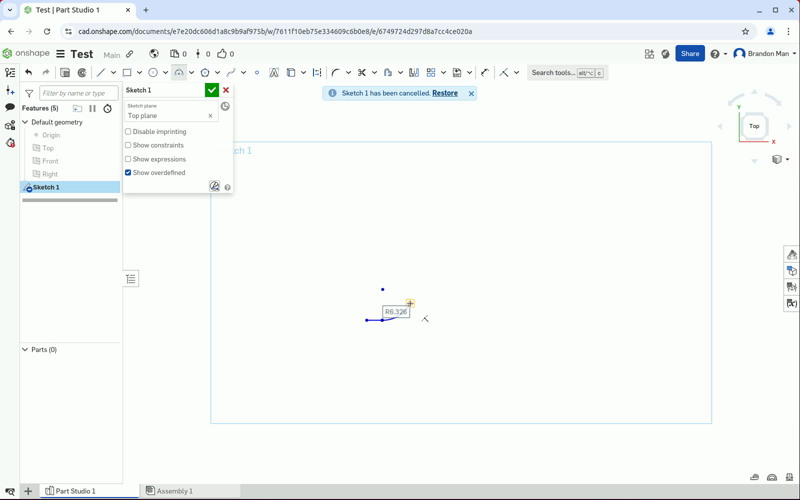
mouse_move(459, 283)
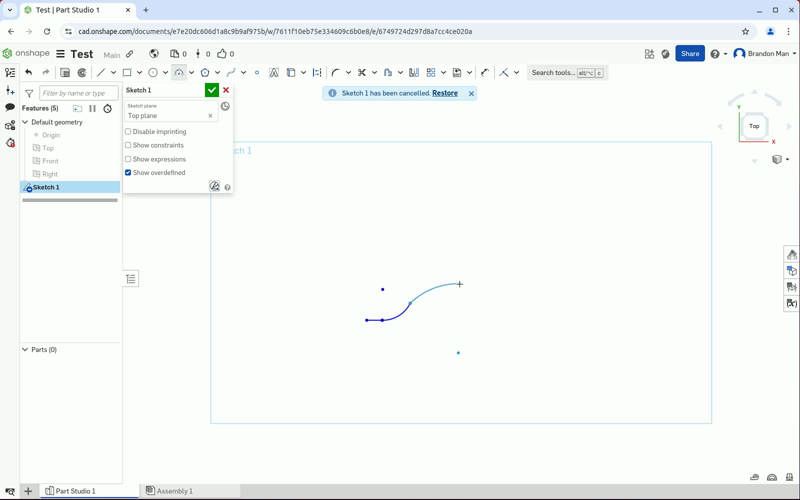
click(459, 283)
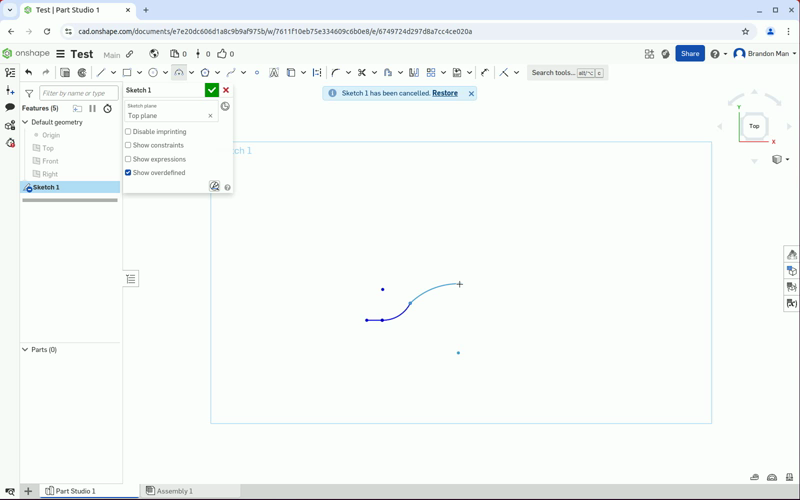
mouse_move(431, 284)
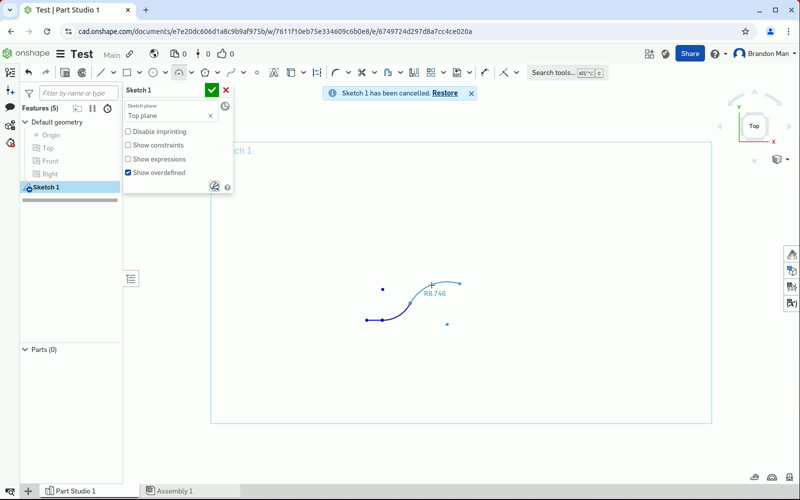
click(431, 284)
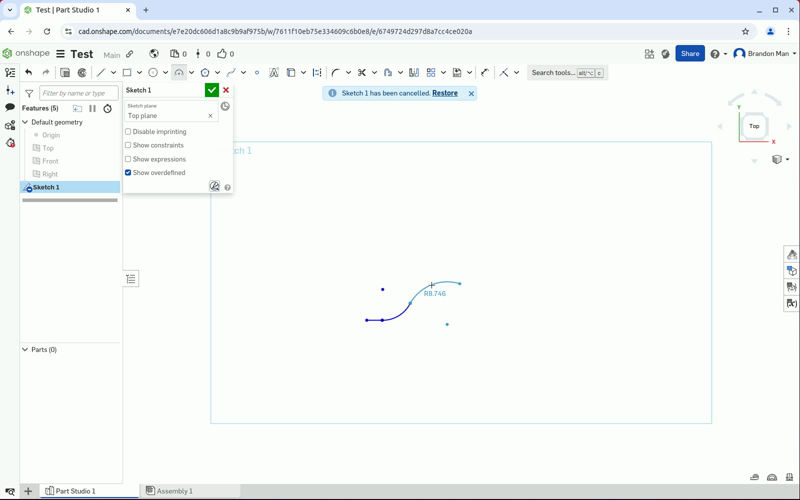
key_up(shift)
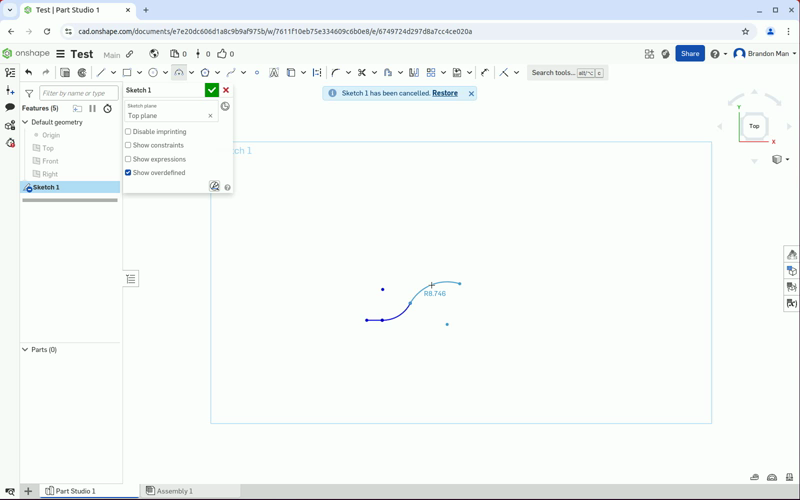
key(esc)
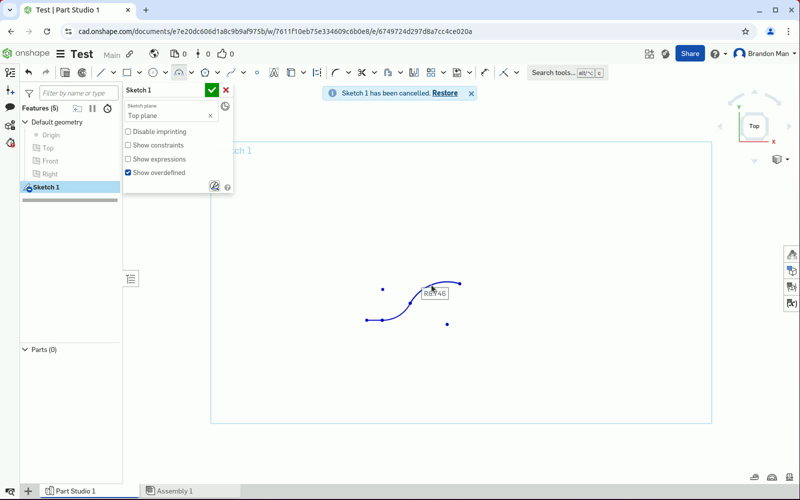
key(l)
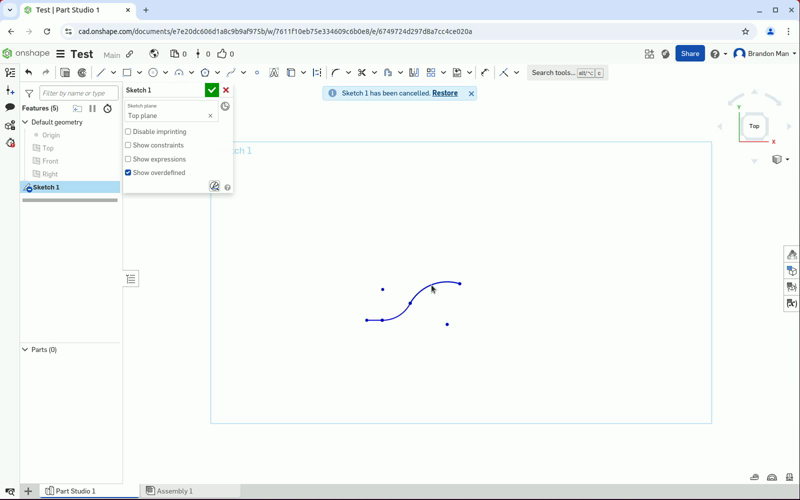
mouse_move(459, 283)
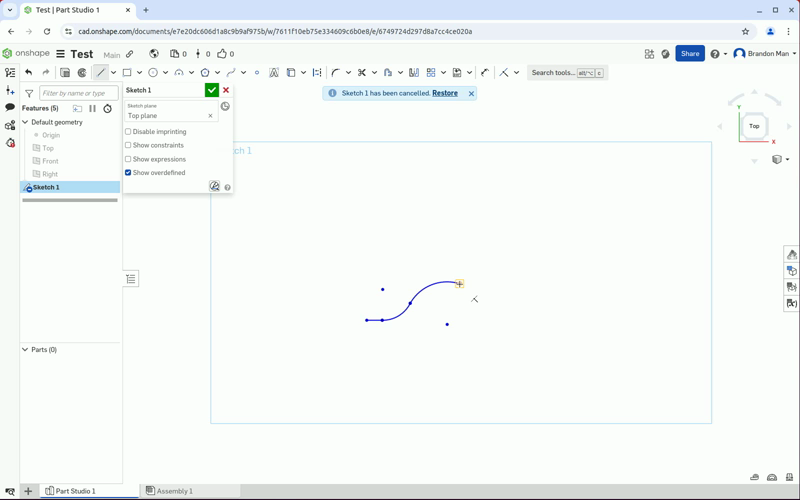
click(459, 283)
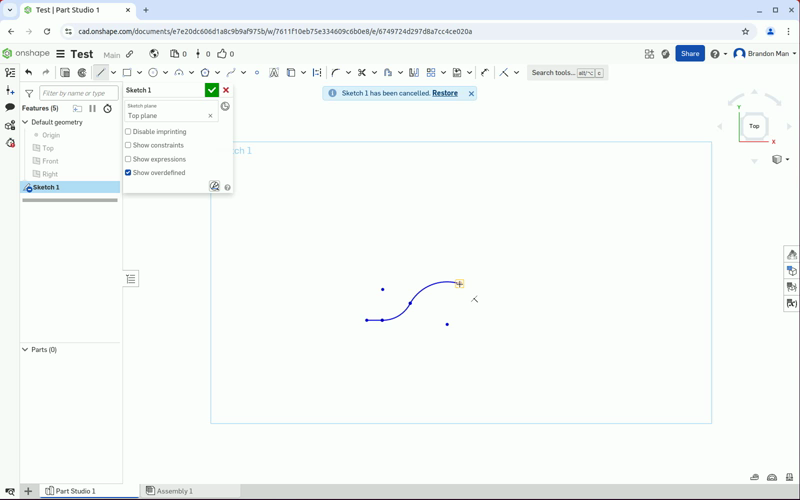
key_down(shift)
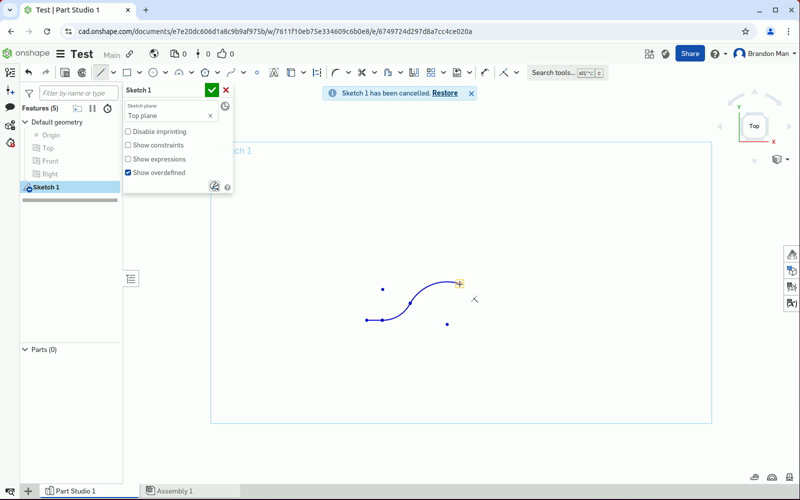
mouse_move(489, 283)
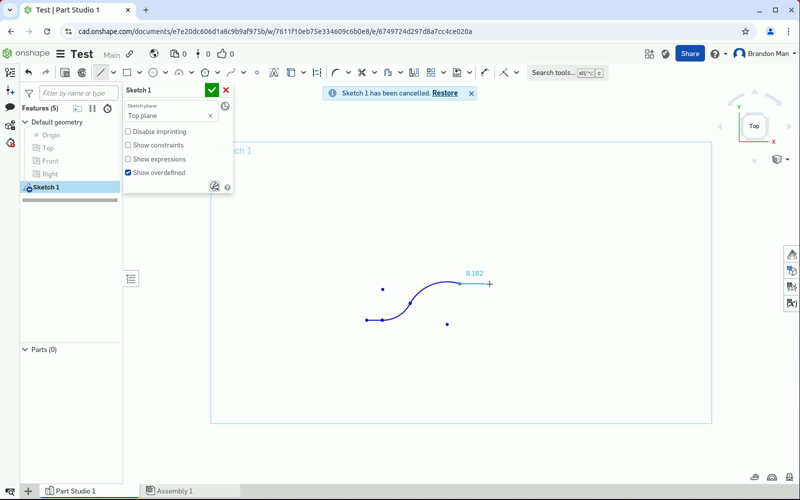
mouse_move(505, 294)
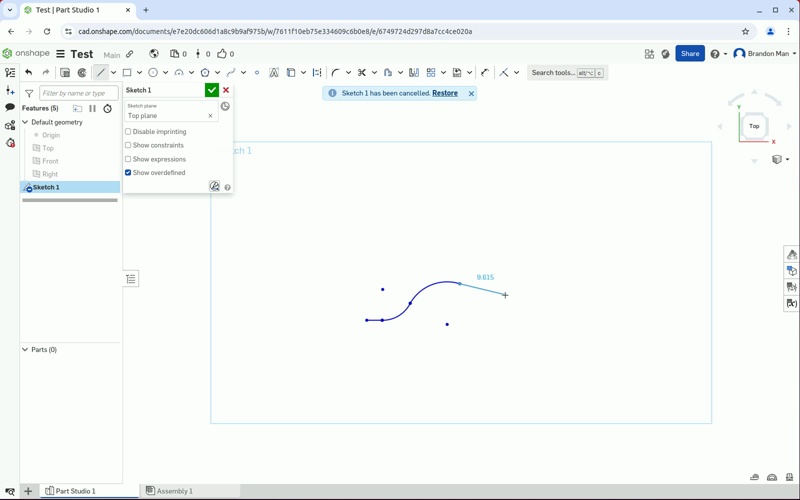
click(505, 294)
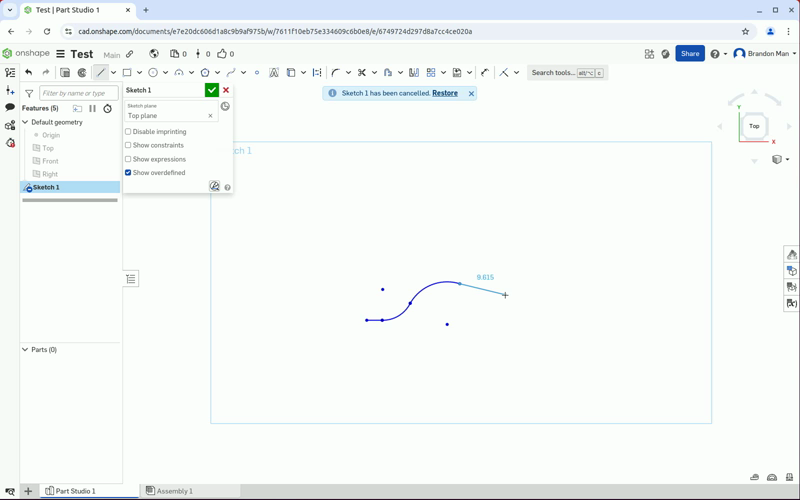
key_up(shift)
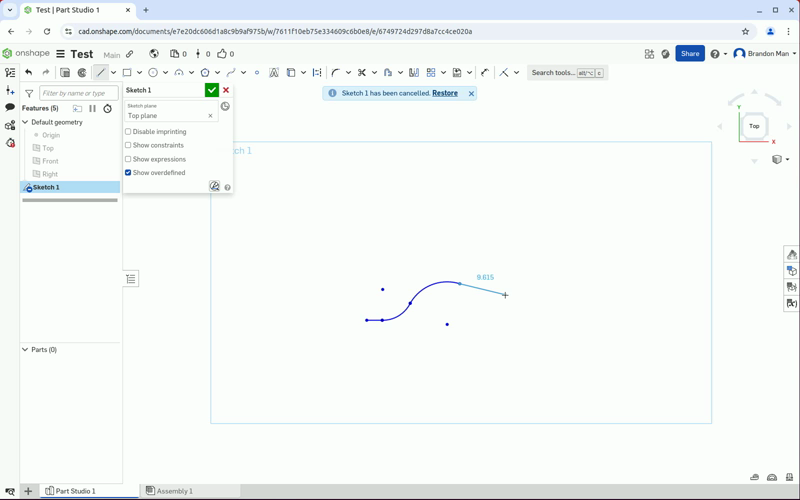
key_down(shift)
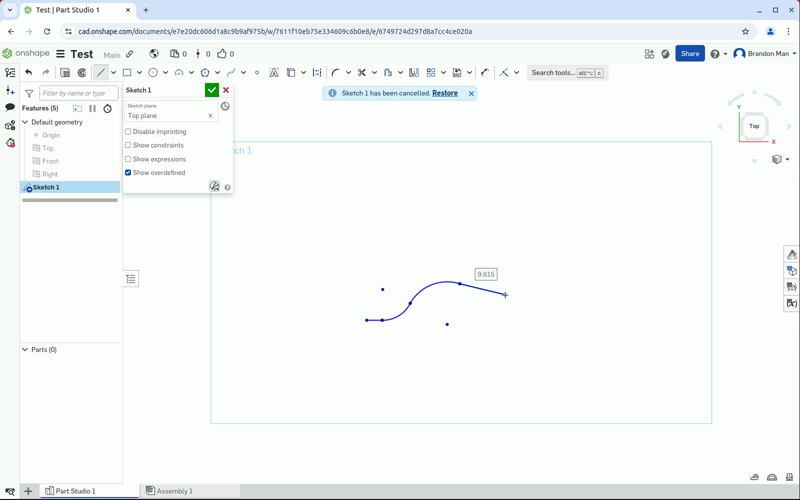
mouse_move(535, 294)
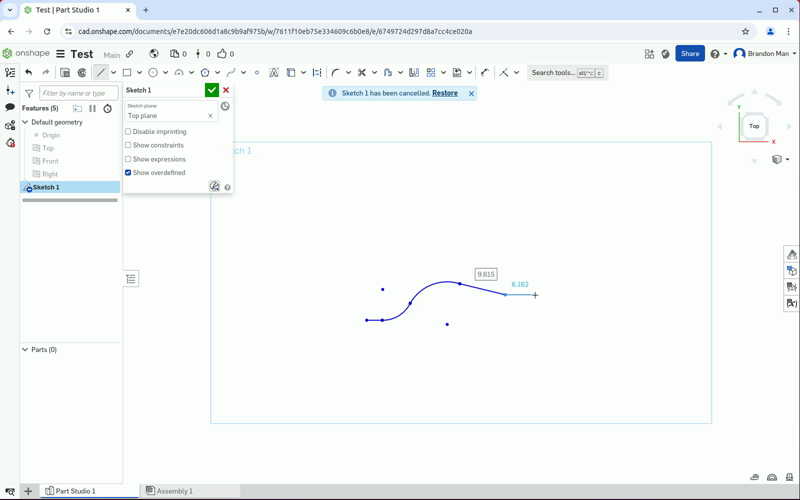
mouse_move(557, 294)
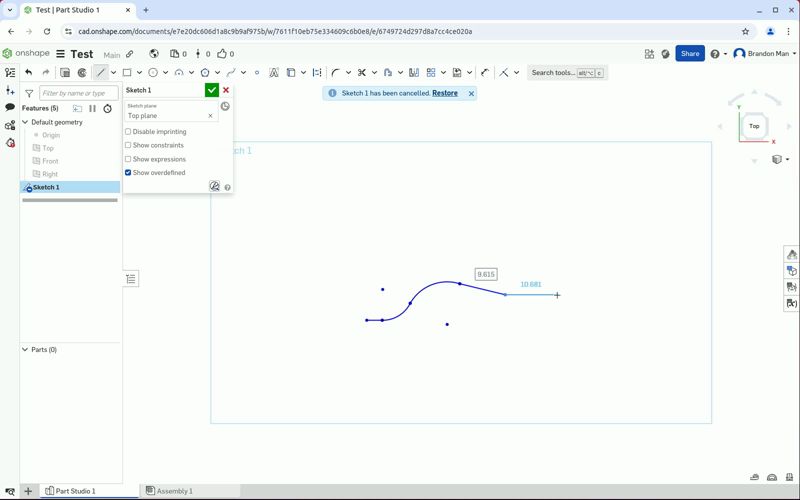
click(557, 294)
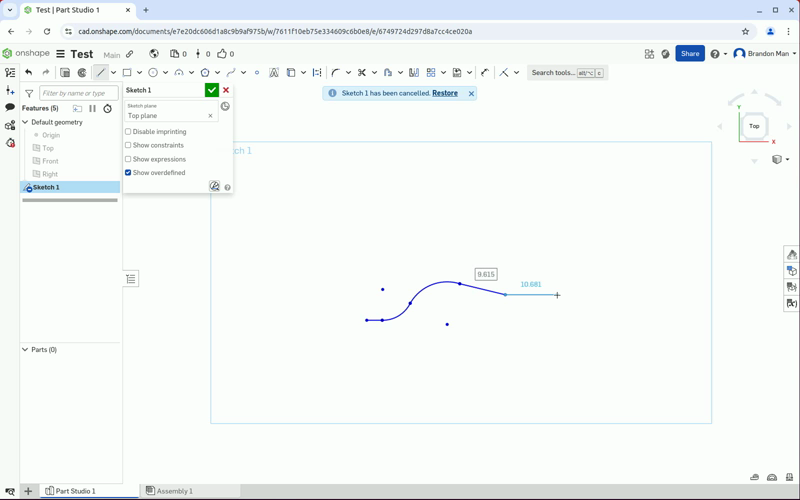
key_up(shift)
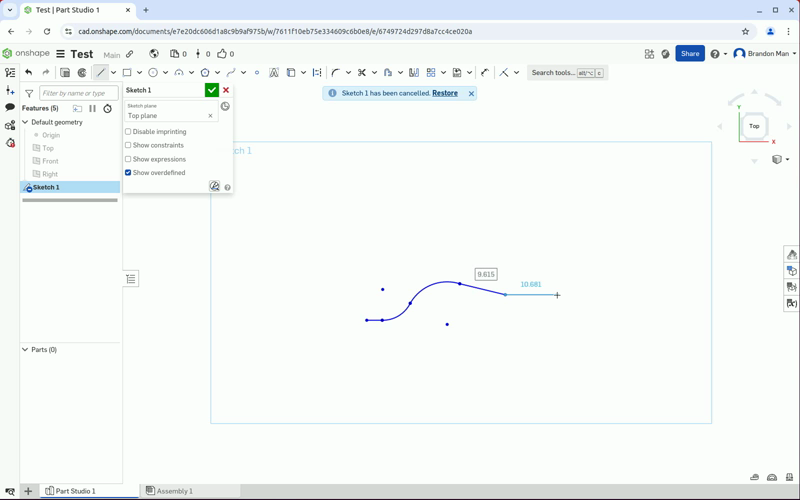
key_down(shift)
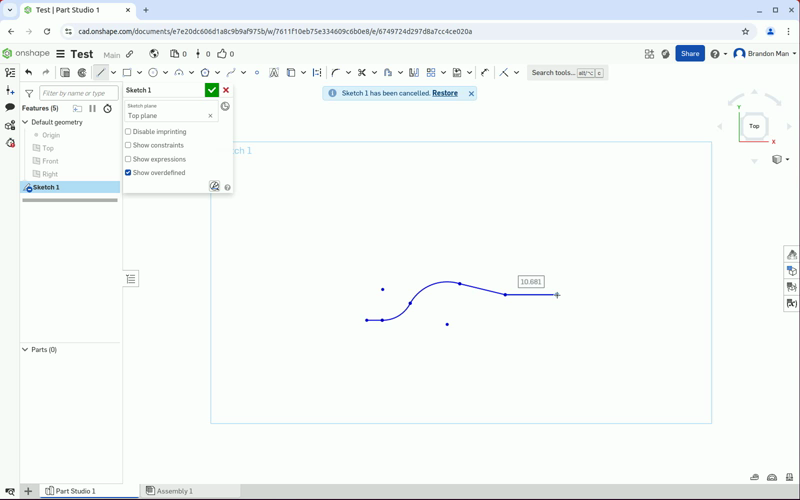
mouse_move(587, 294)
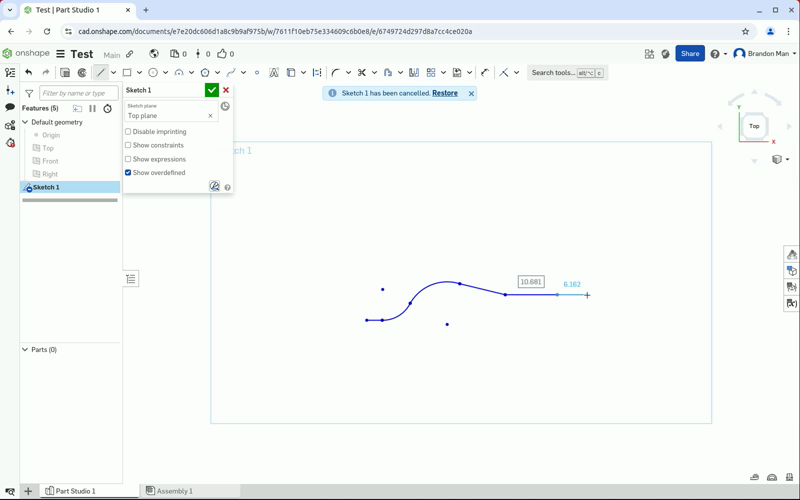
mouse_move(572, 279)
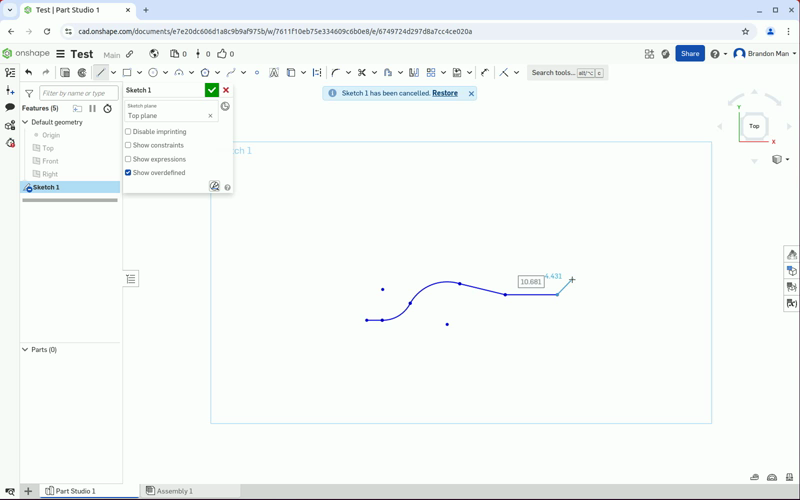
click(572, 279)
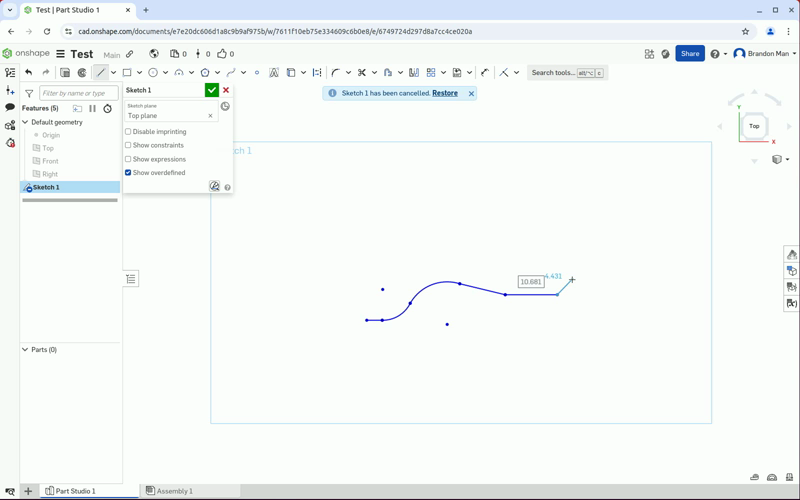
key_up(shift)
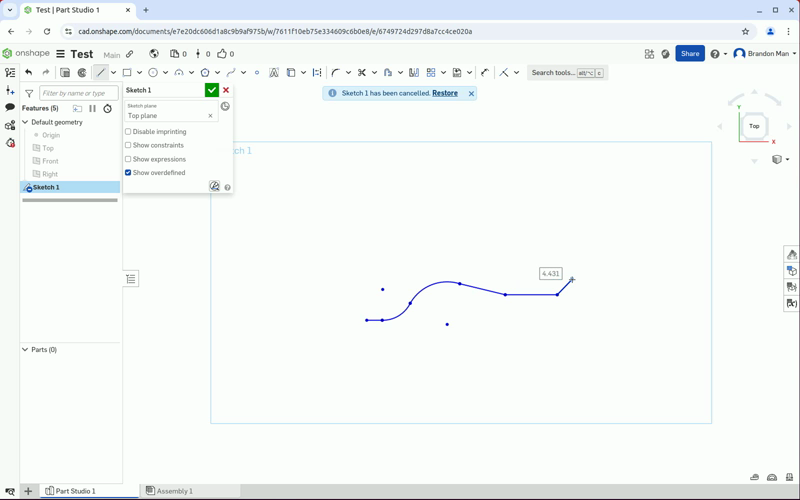
key_down(shift)
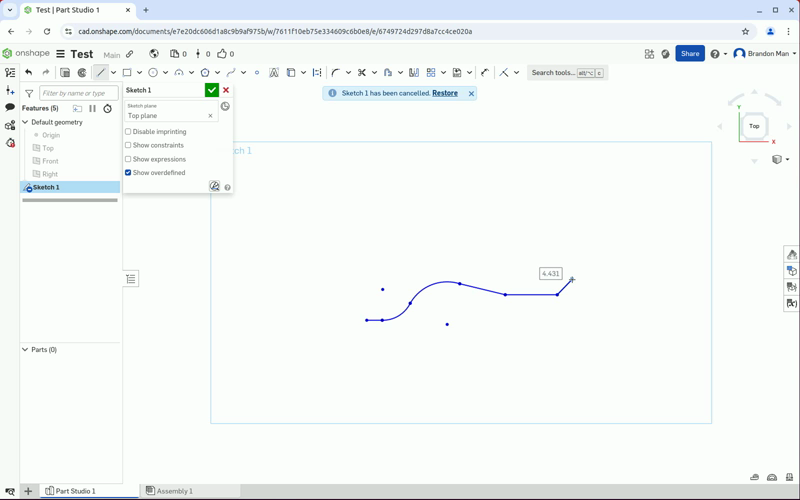
mouse_move(589, 279)
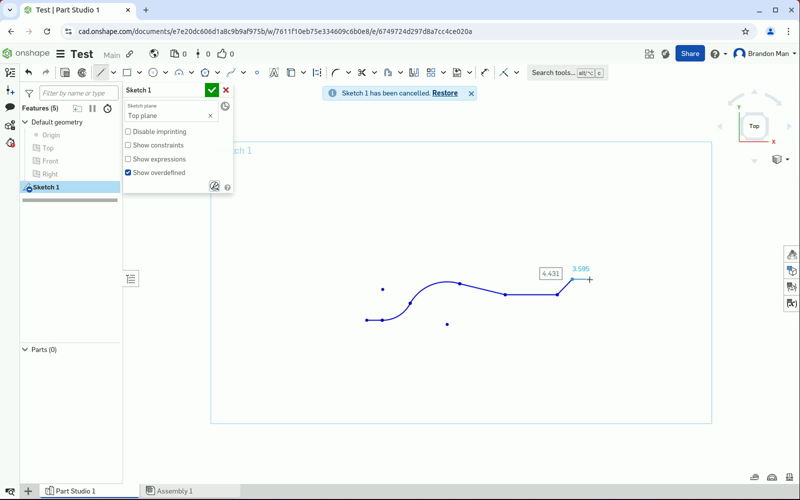
mouse_move(572, 266)
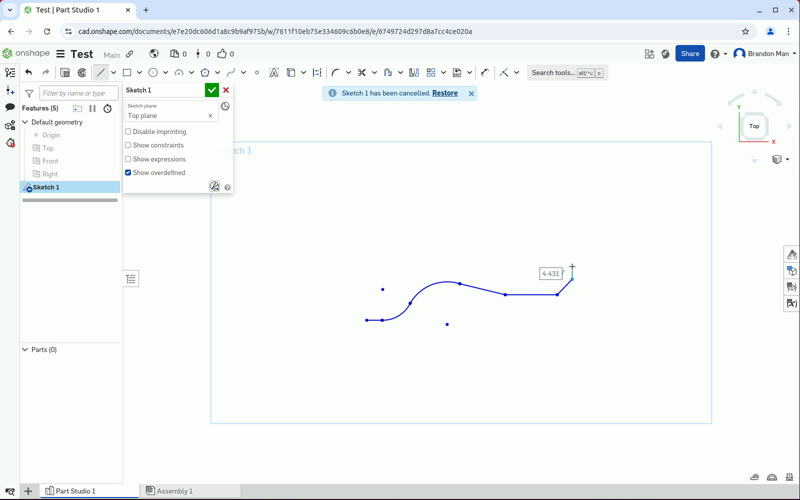
click(572, 266)
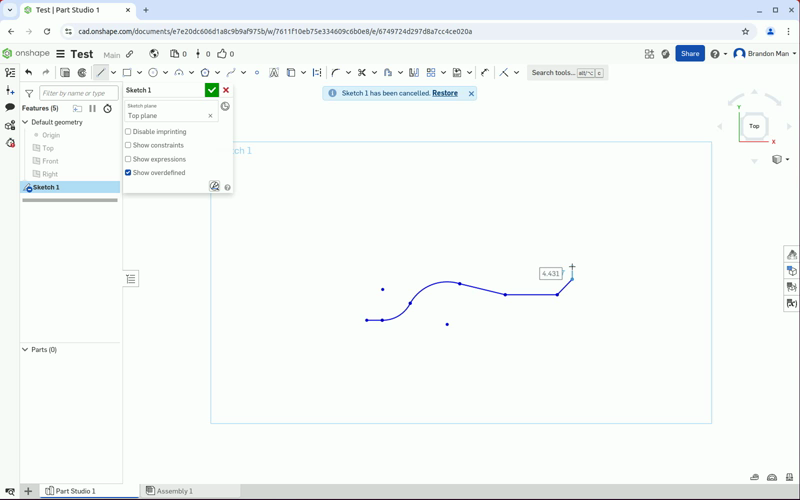
key_up(shift)
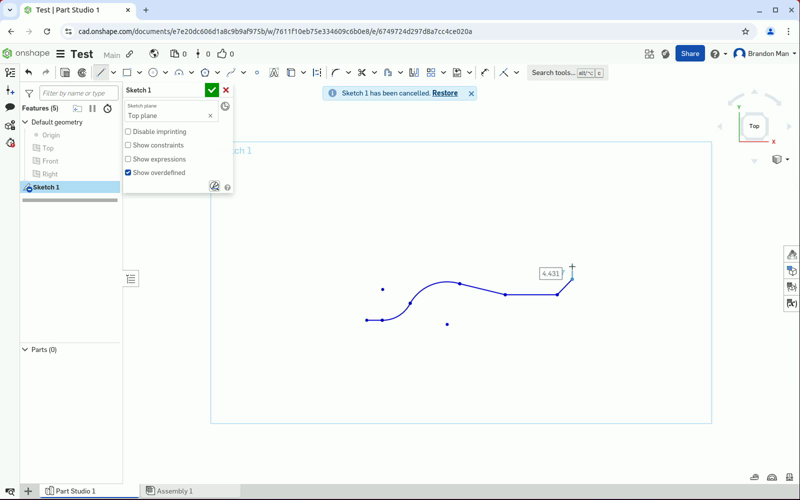
key_down(shift)
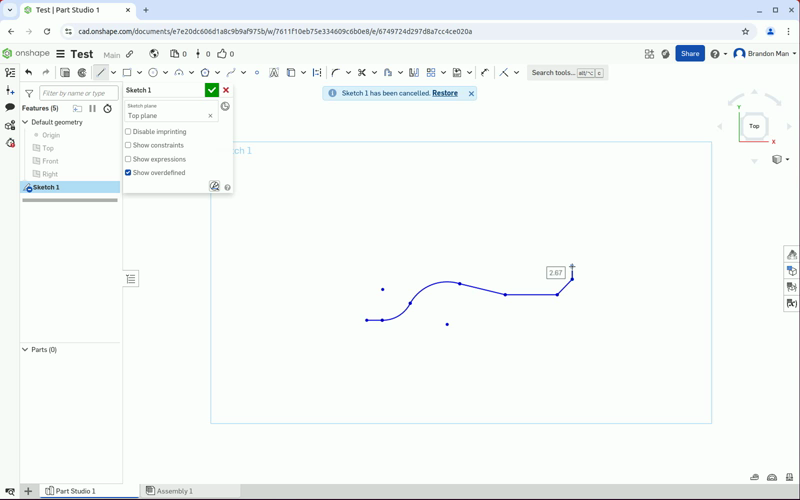
mouse_move(589, 266)
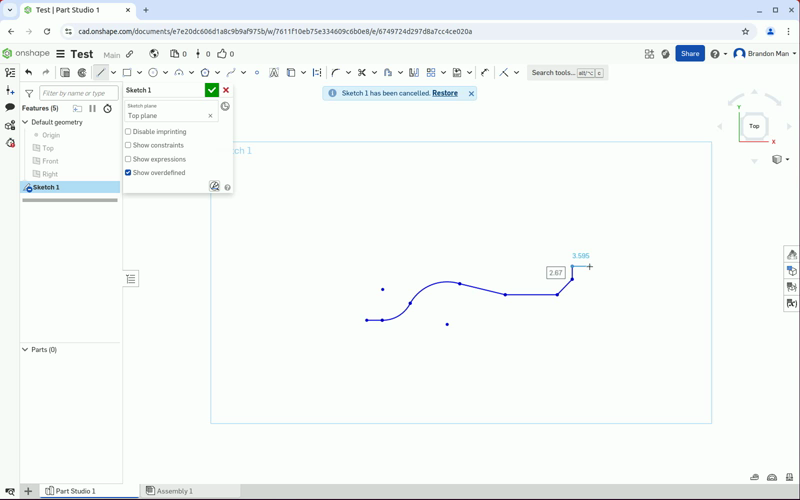
mouse_move(524, 266)
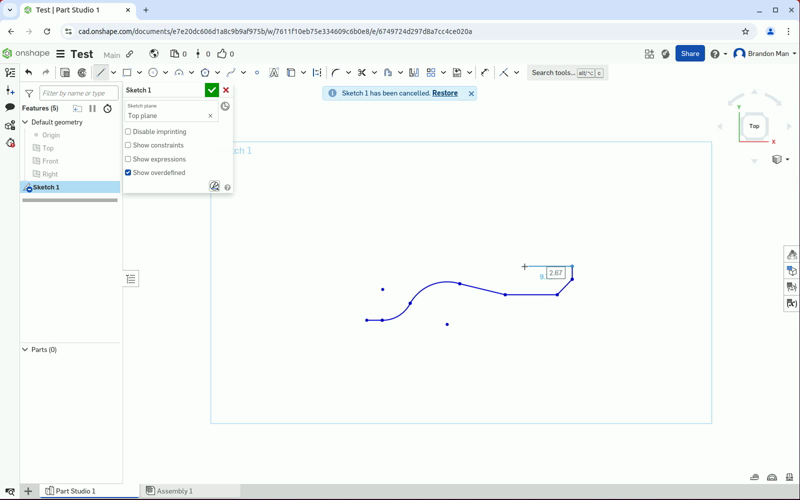
click(524, 266)
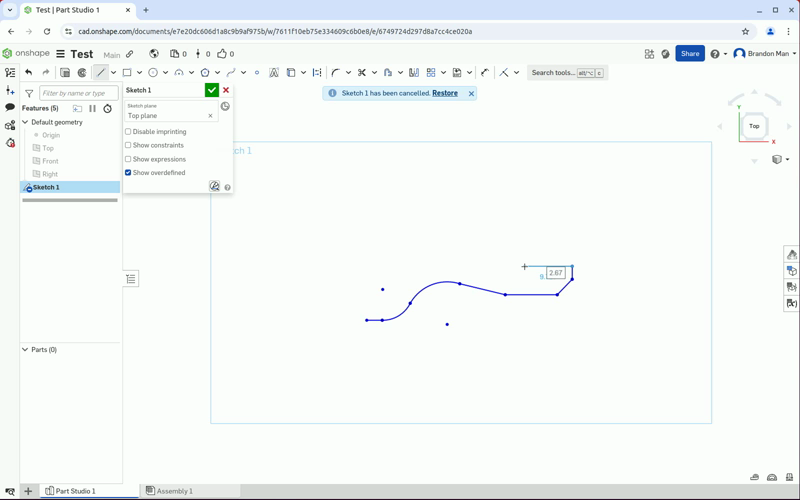
key_up(shift)
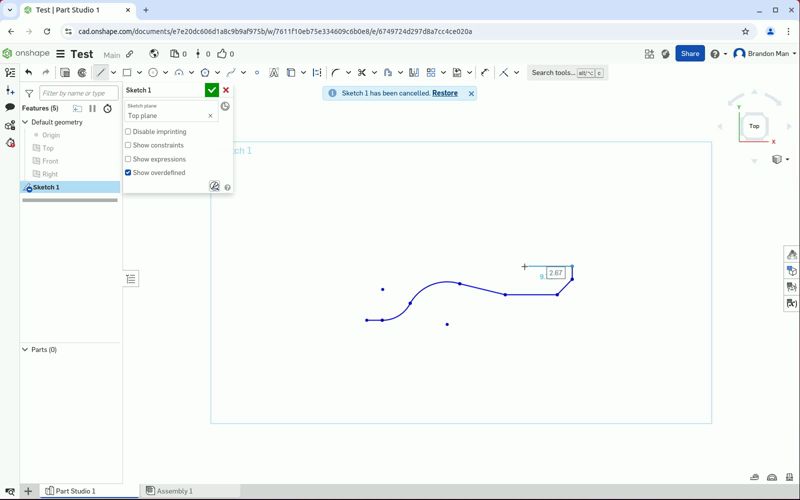
key(esc)
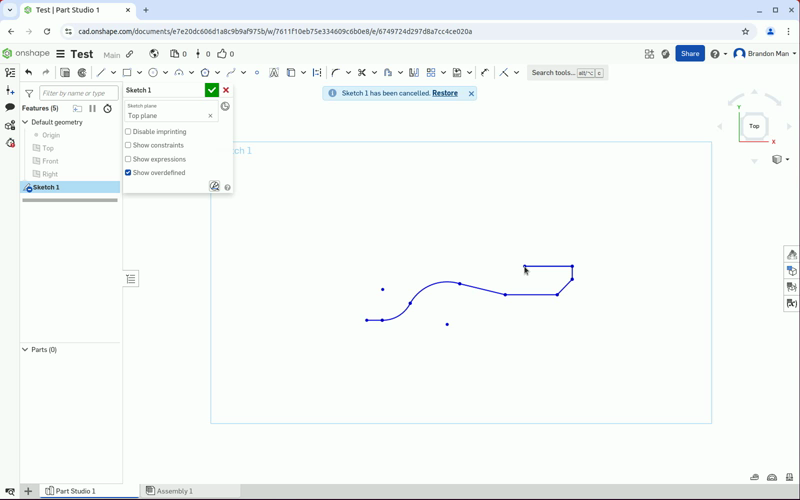
key(a)
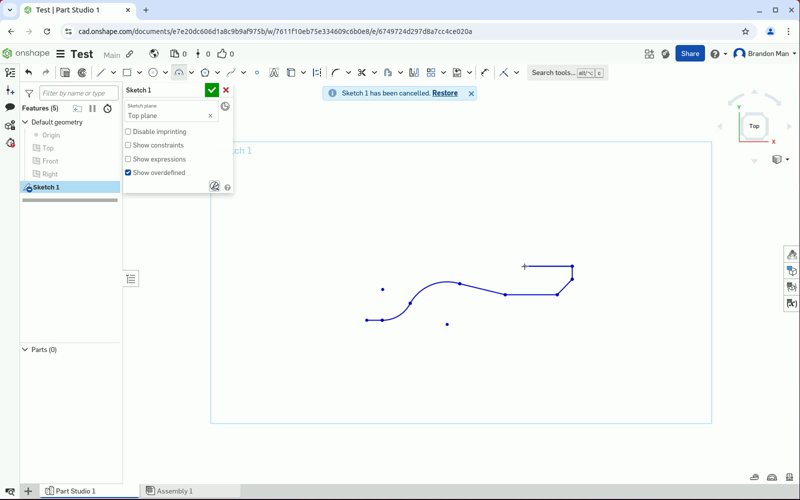
mouse_move(524, 266)
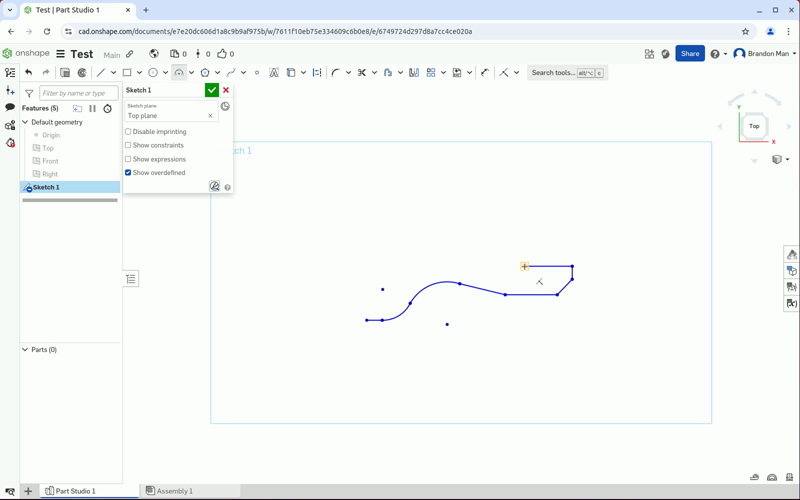
click(524, 266)
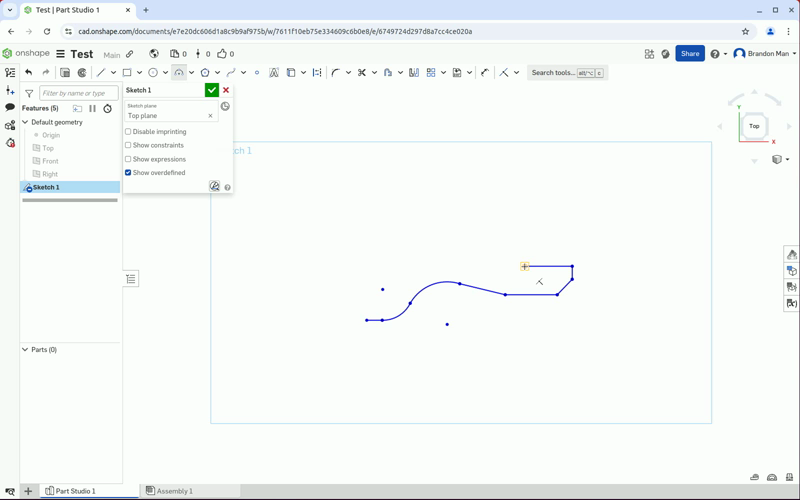
key_down(shift)
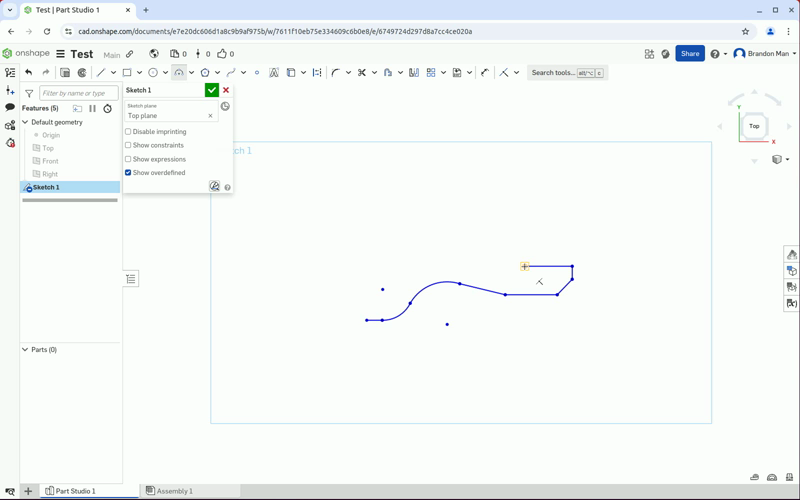
mouse_move(492, 253)
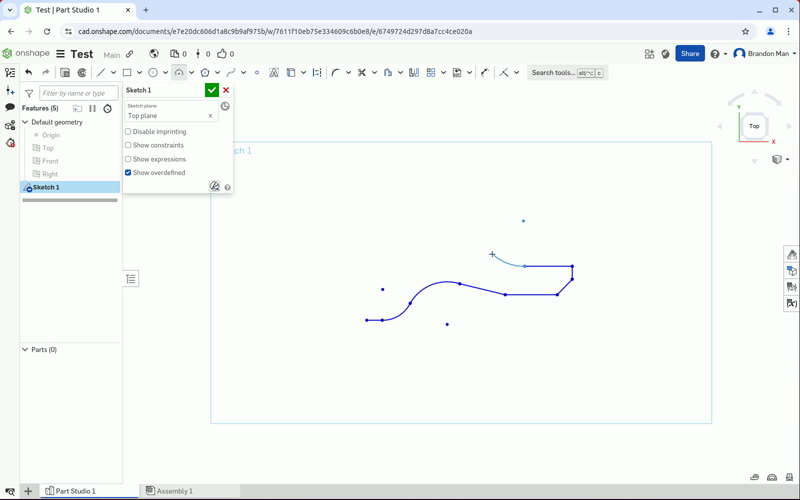
click(492, 253)
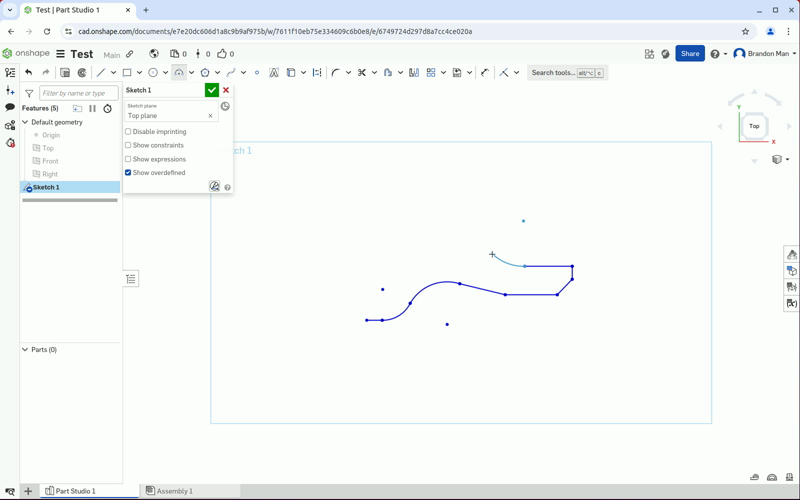
mouse_move(507, 263)
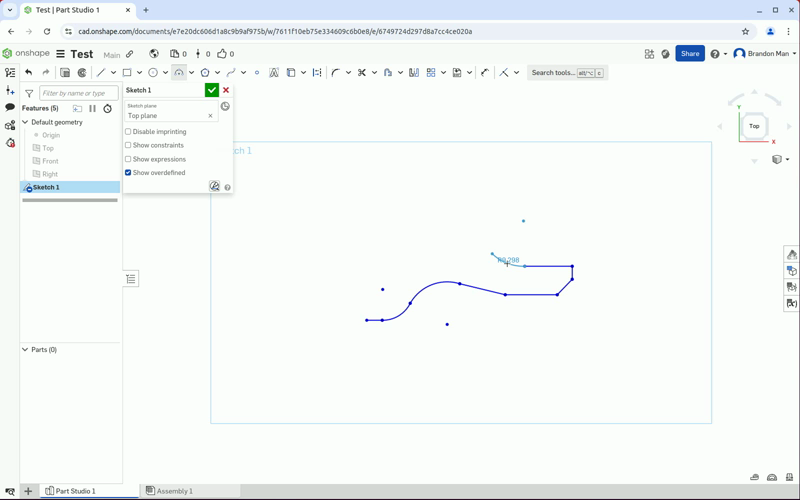
click(507, 263)
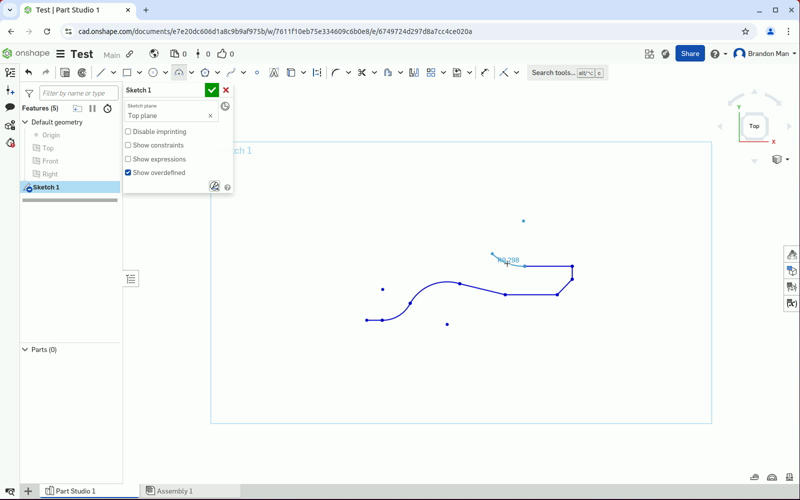
key_up(shift)
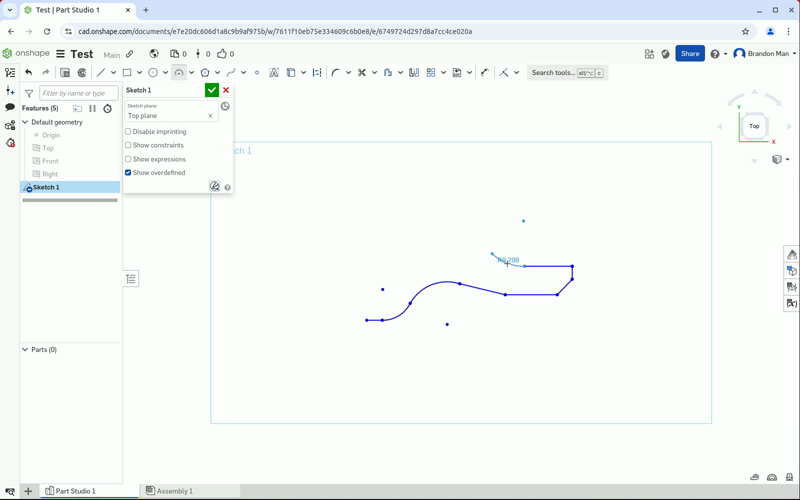
mouse_move(492, 253)
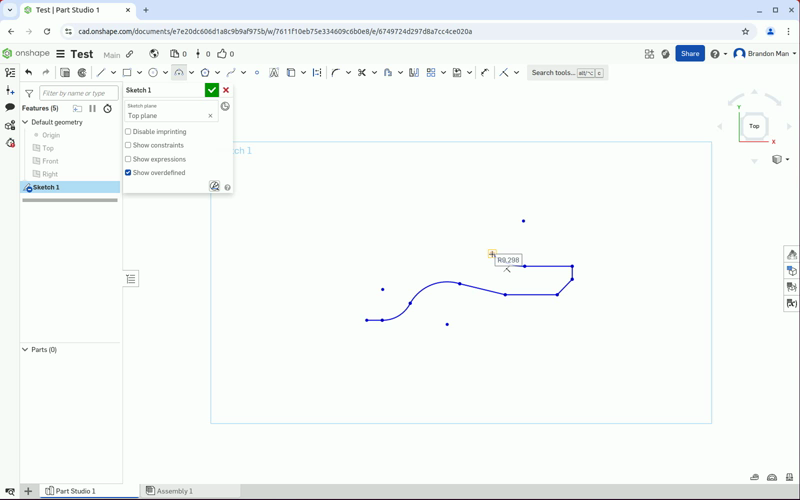
click(492, 253)
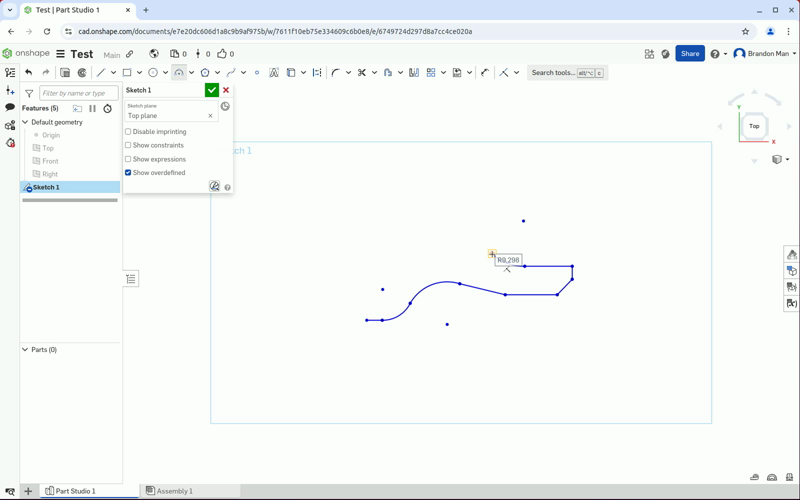
key_down(shift)
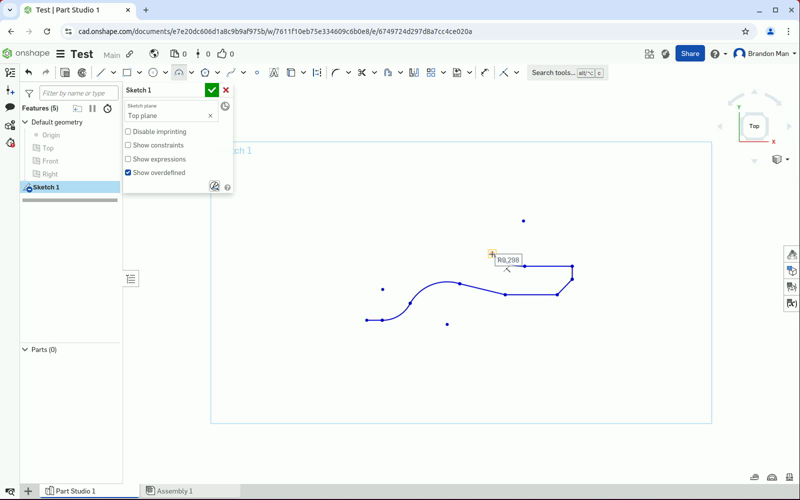
mouse_move(470, 244)
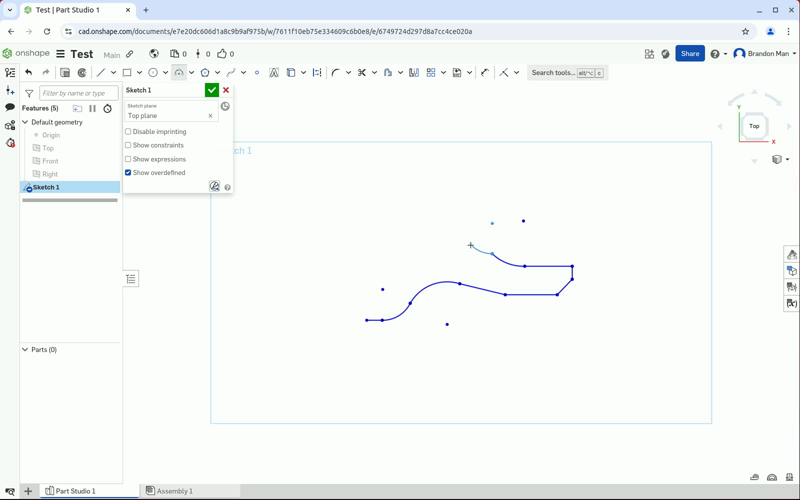
click(470, 244)
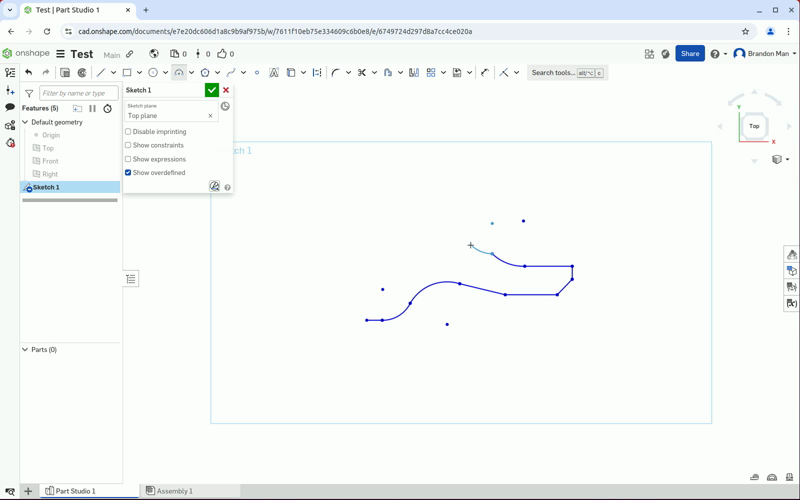
mouse_move(482, 246)
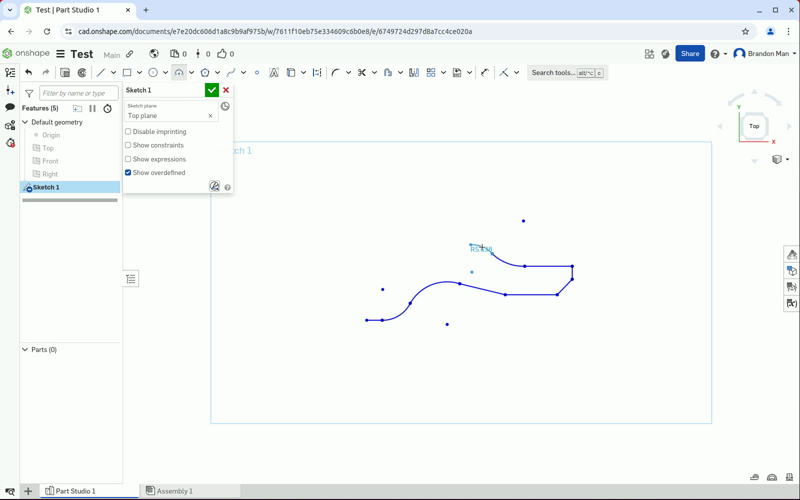
click(482, 246)
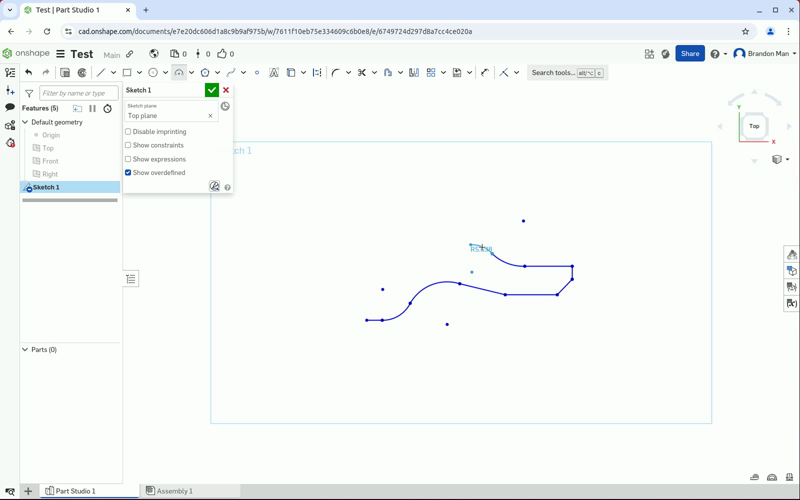
key_up(shift)
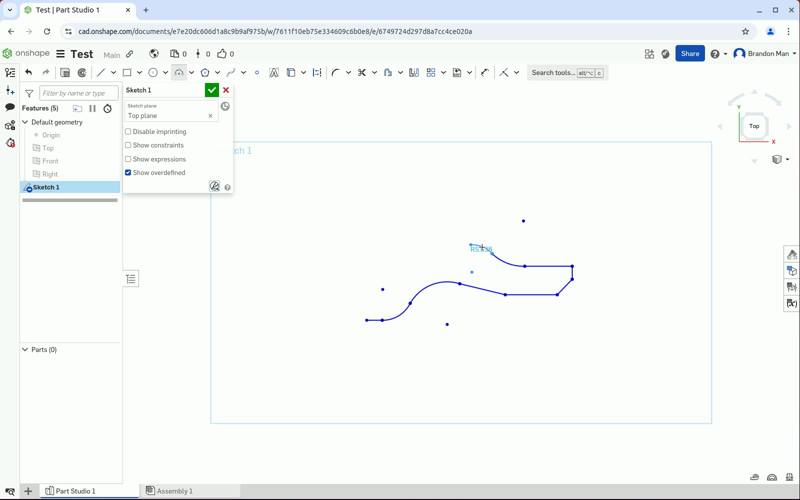
key(esc)
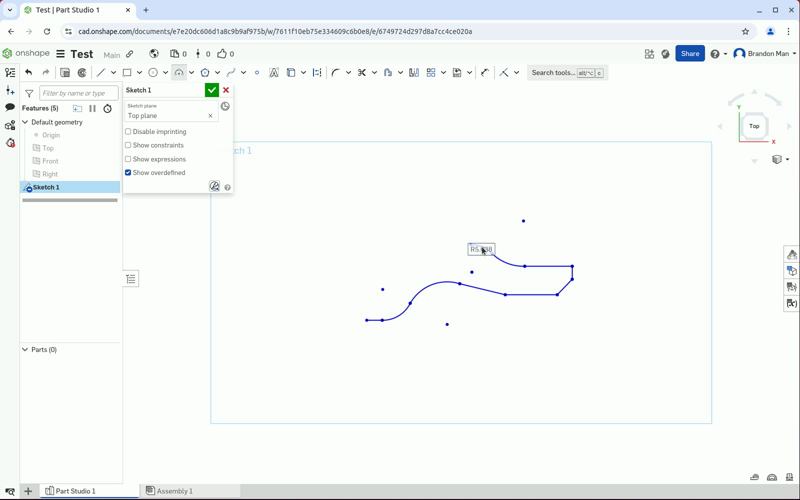
key(l)
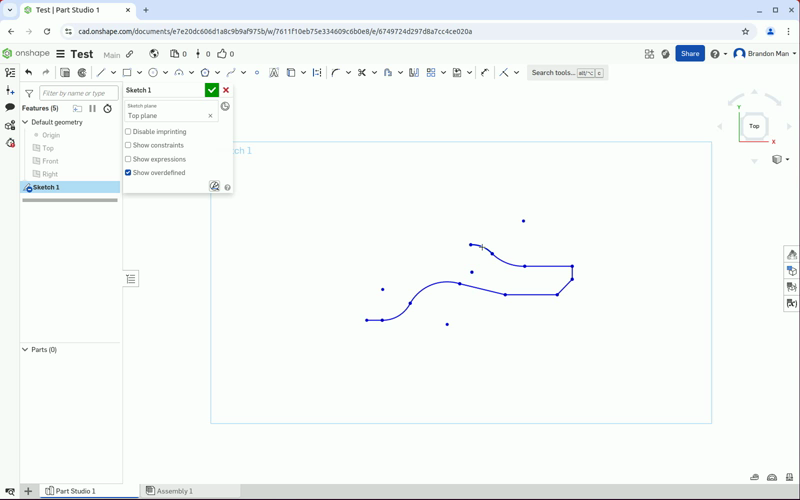
mouse_move(470, 244)
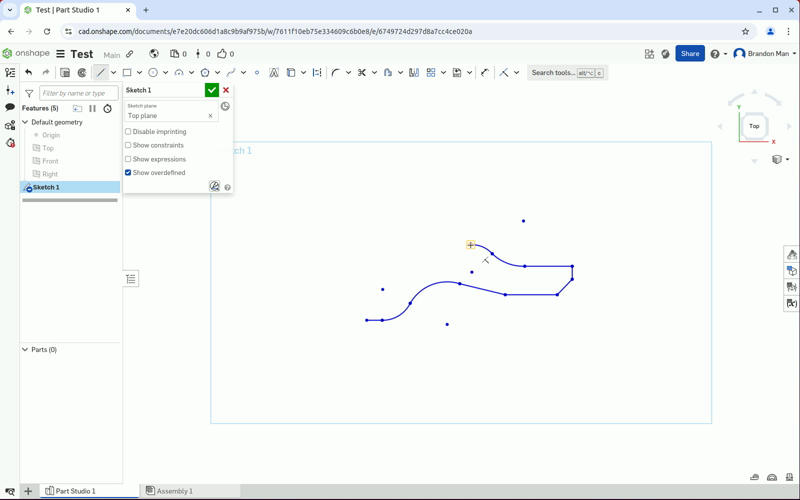
click(470, 244)
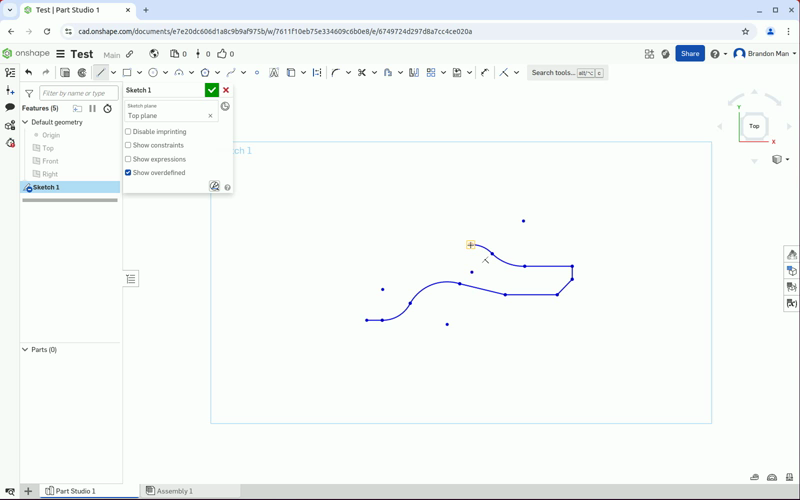
key_down(shift)
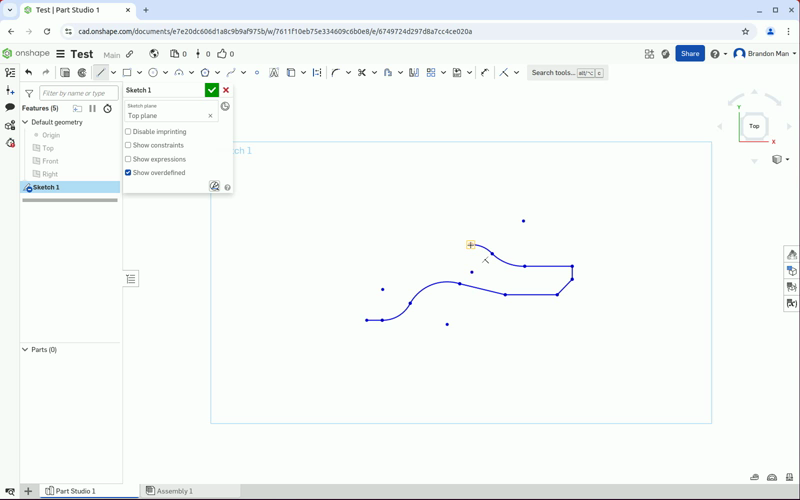
mouse_move(399, 244)
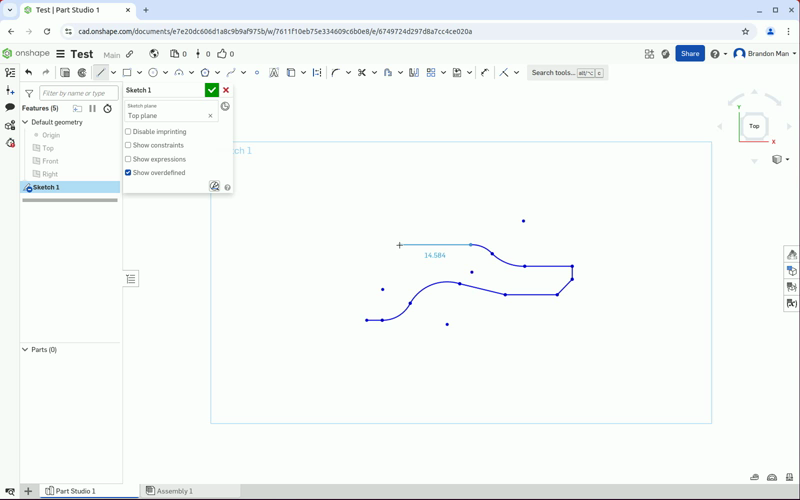
click(399, 244)
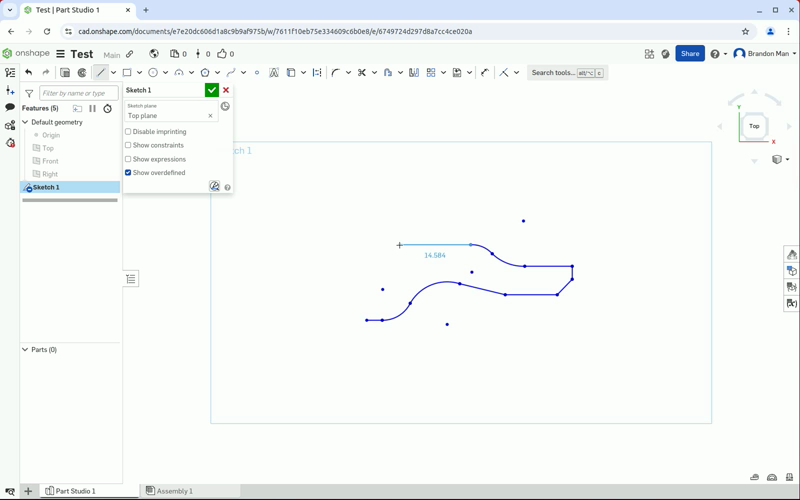
key_up(shift)
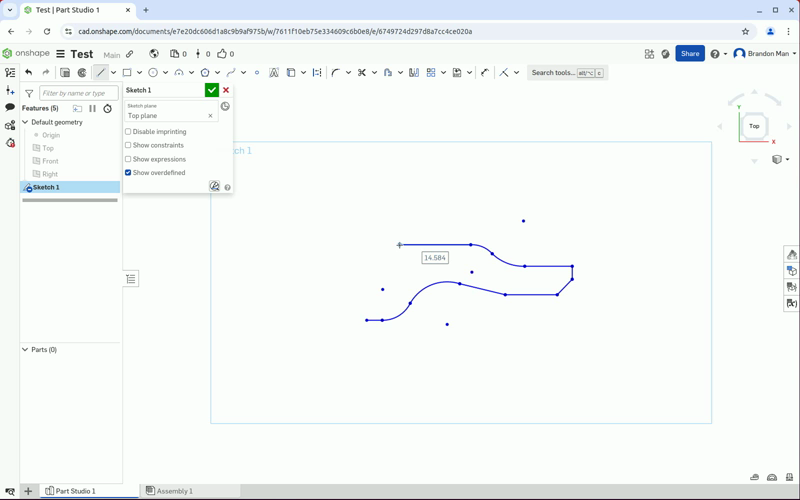
key_down(shift)
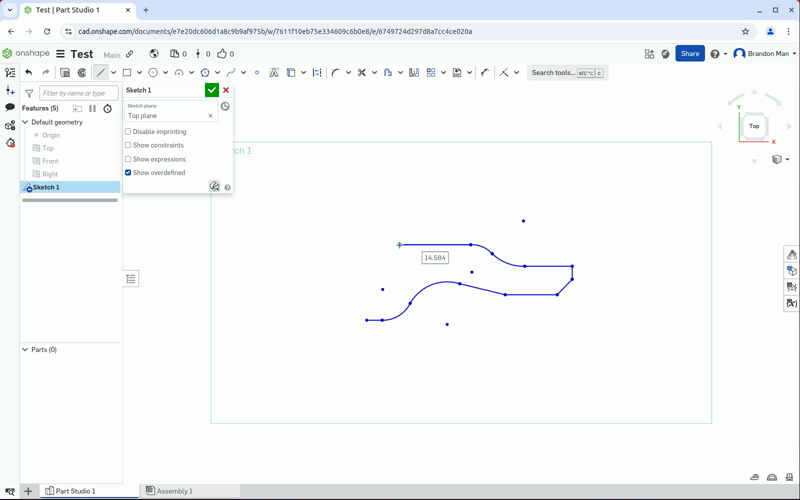
mouse_move(429, 244)
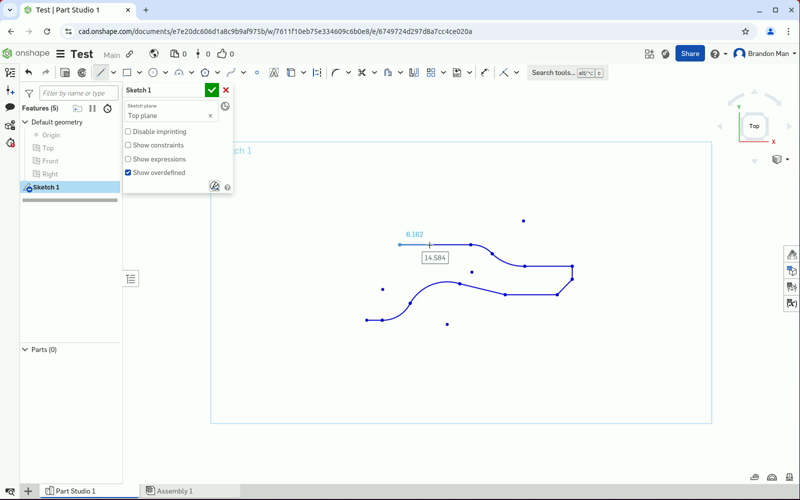
mouse_move(366, 277)
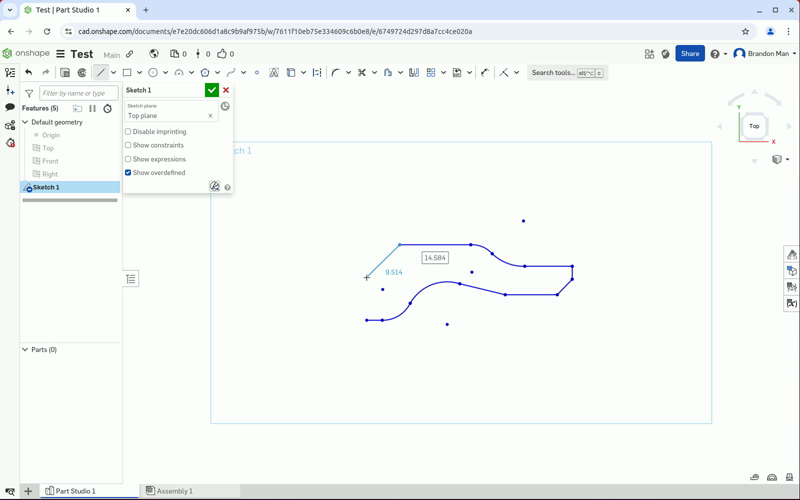
click(366, 277)
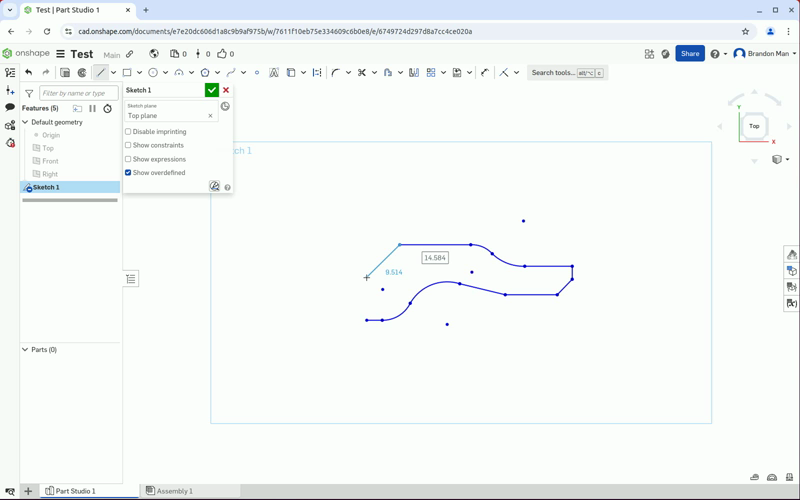
key_up(shift)
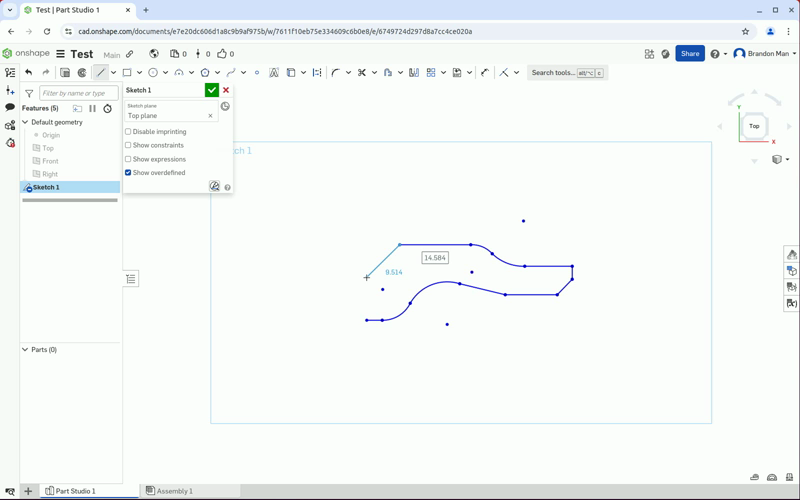
mouse_move(396, 277)
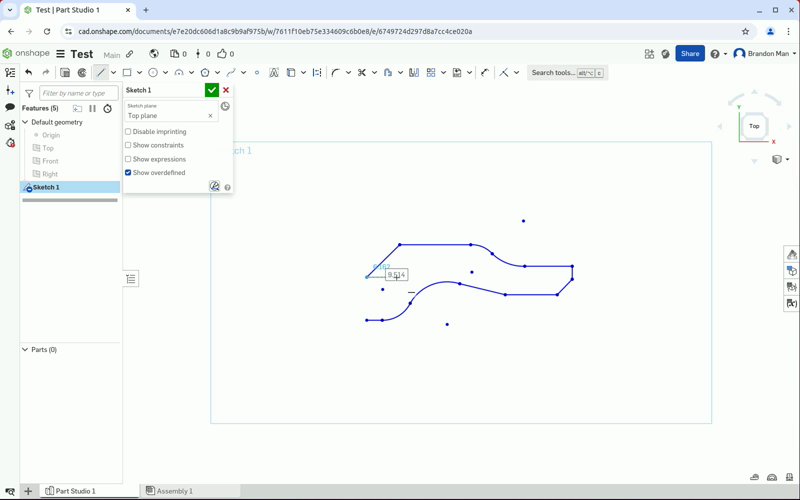
key_down(shift)
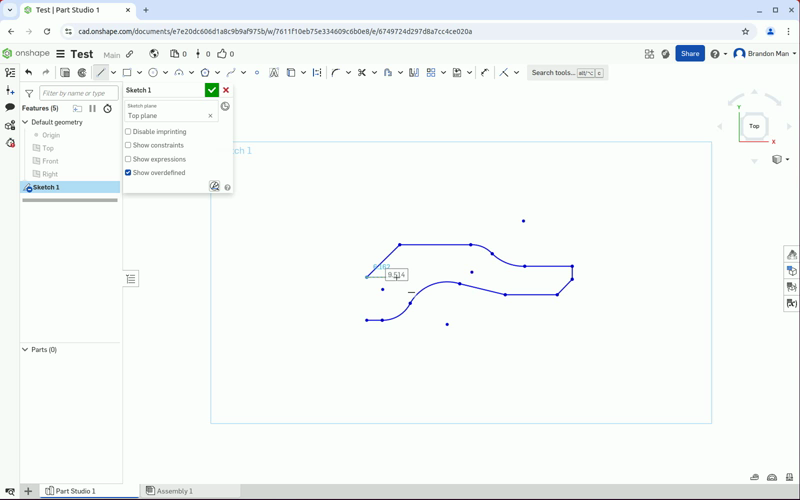
mouse_move(366, 320)
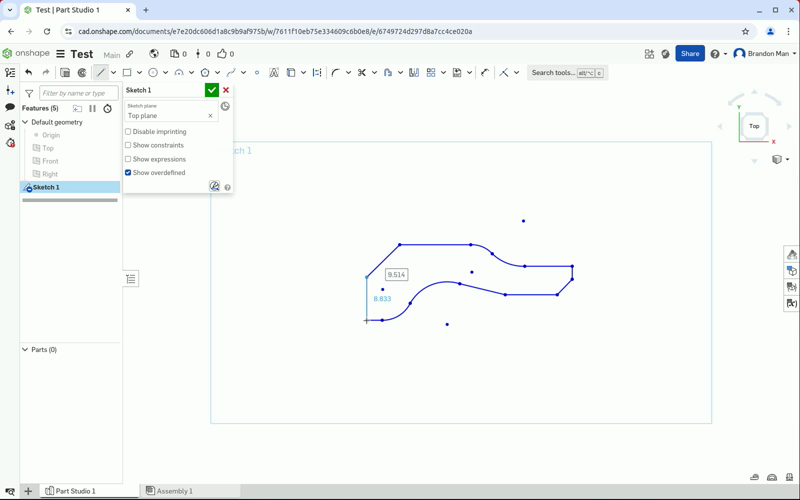
key_up(shift)
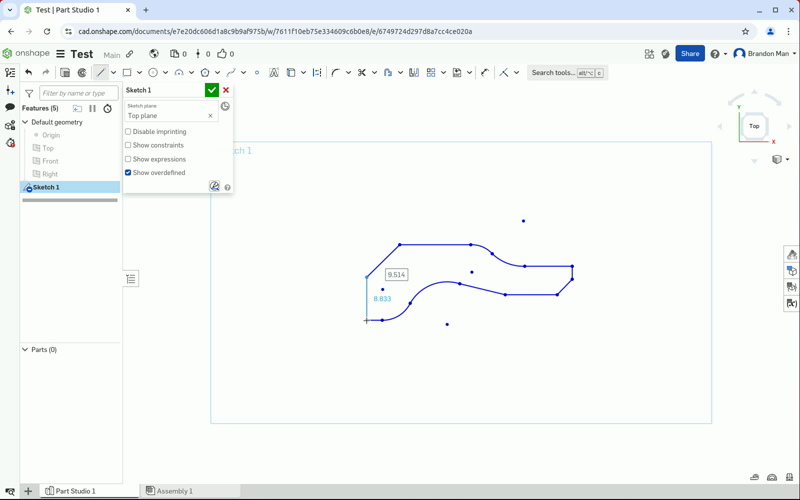
click(366, 320)
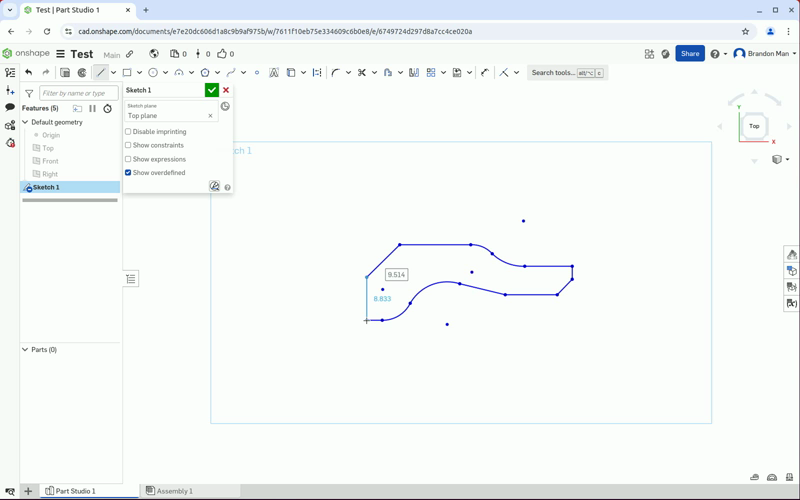
key(esc)
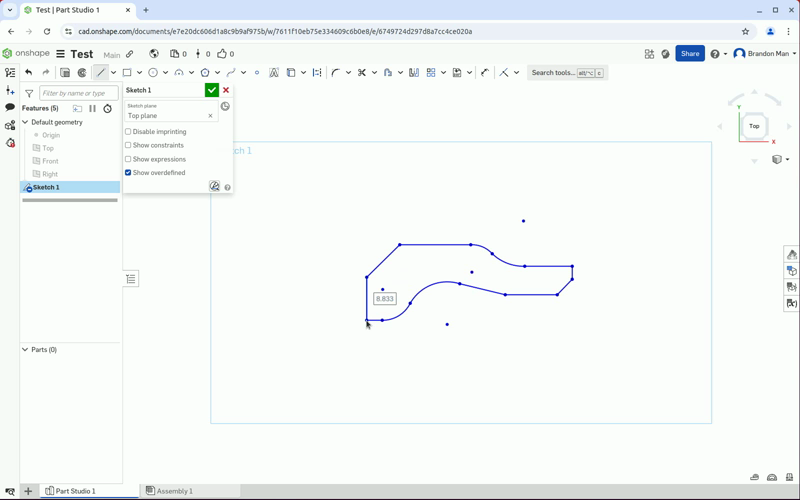
mouse_move(553, 272)
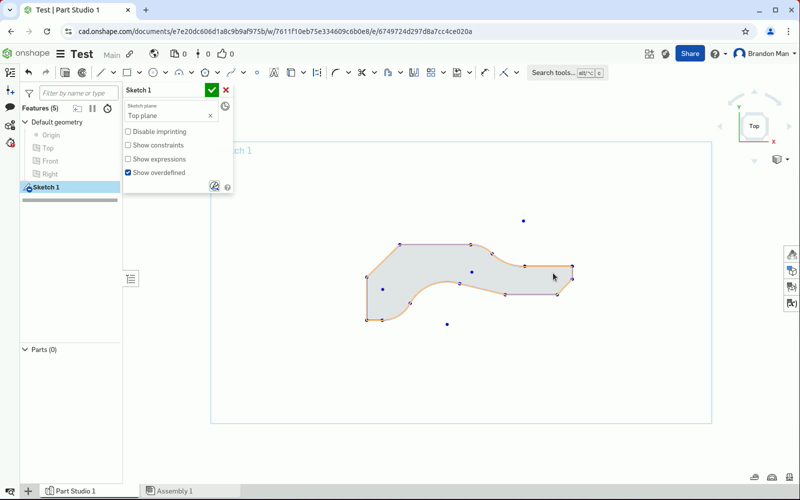
click(553, 272)
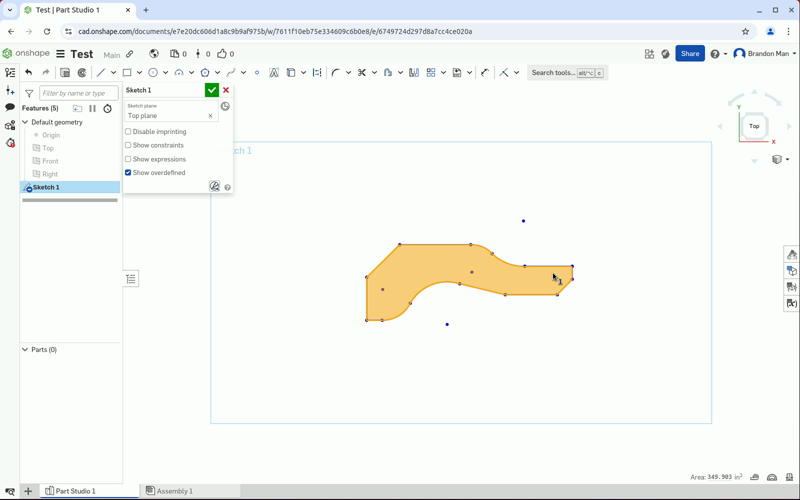
mouse_move(73, 352)
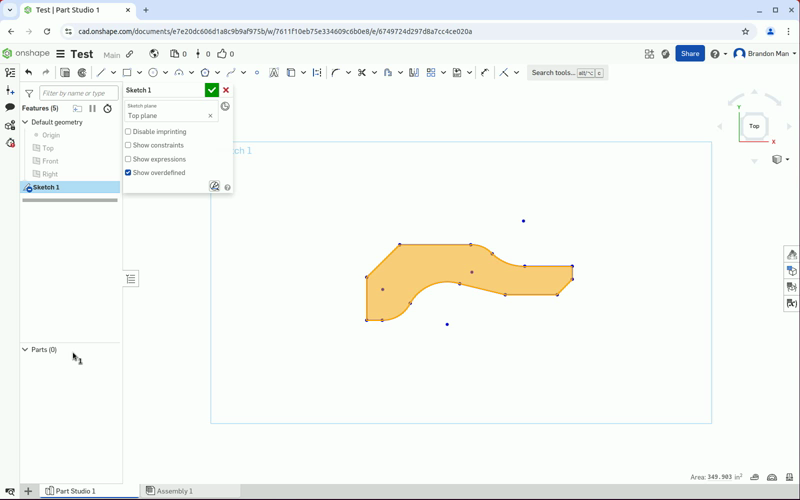
key(shift+y)
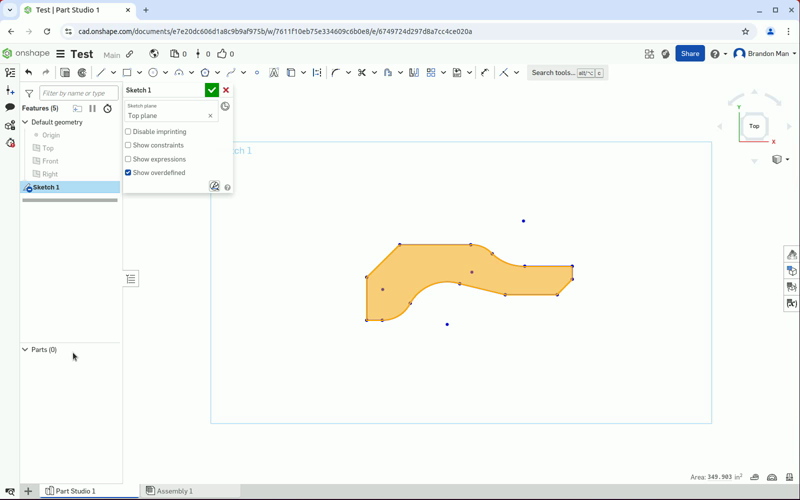
key(shift+e)
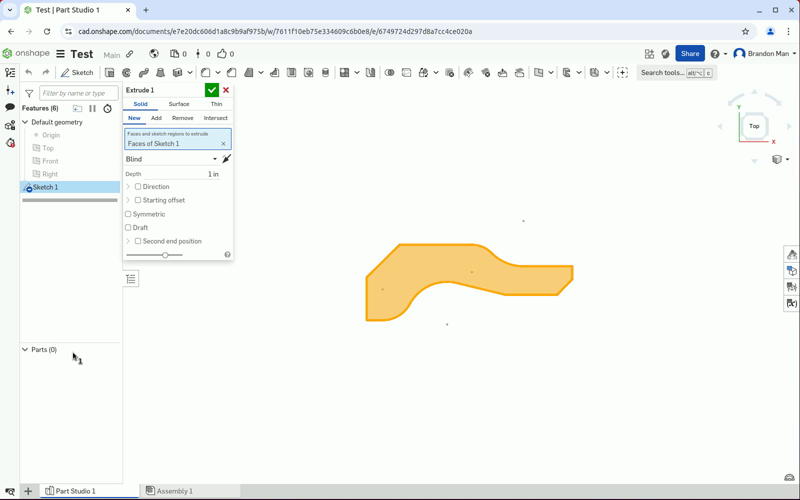
mouse_move(143, 106)
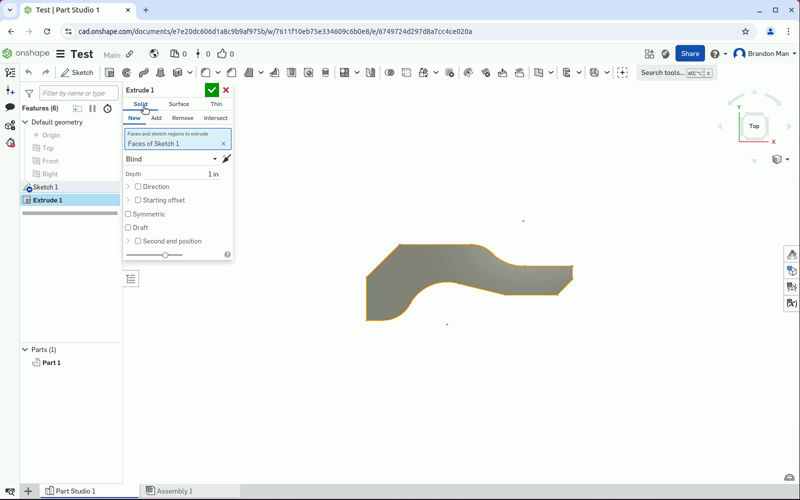
click(143, 106)
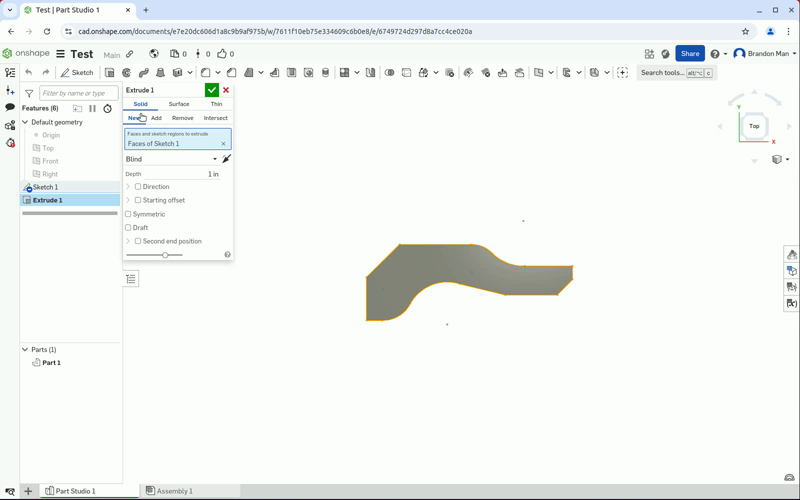
mouse_move(137, 120)
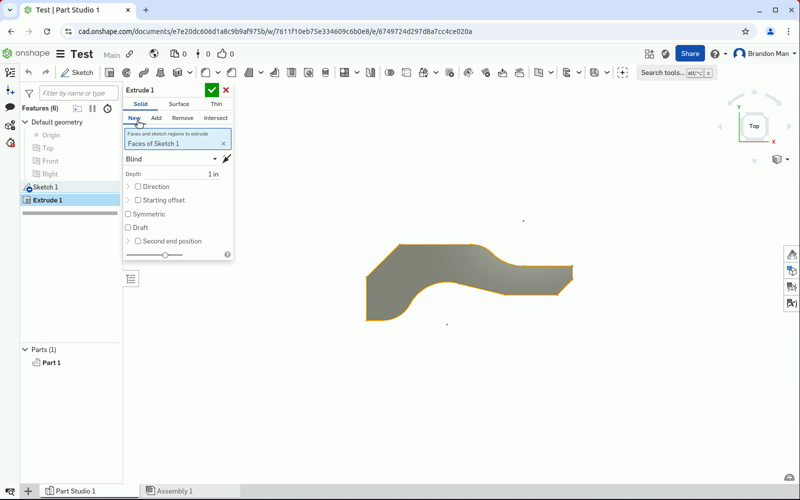
click(137, 120)
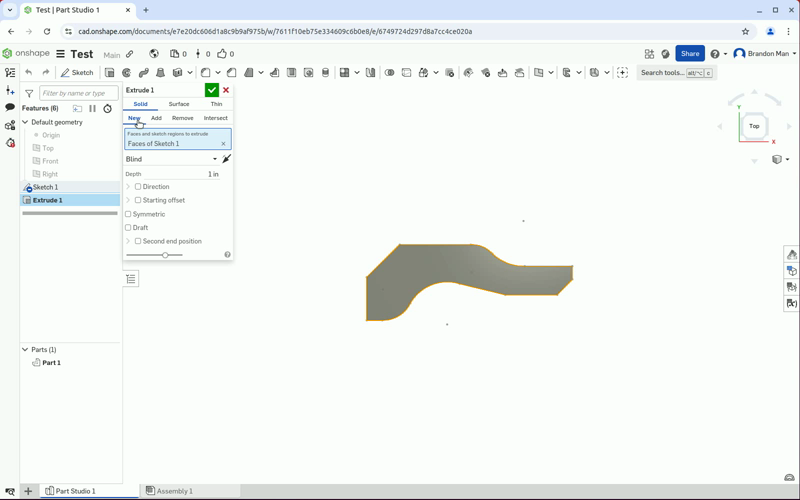
key(tab, 4)
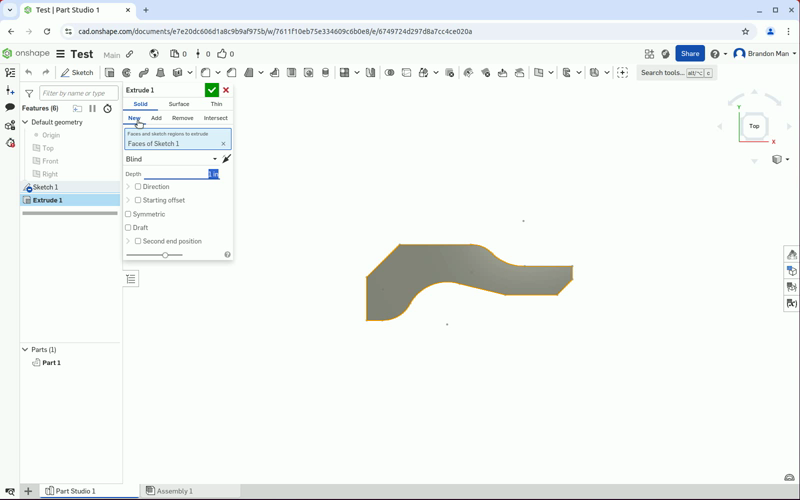
text(6.499)
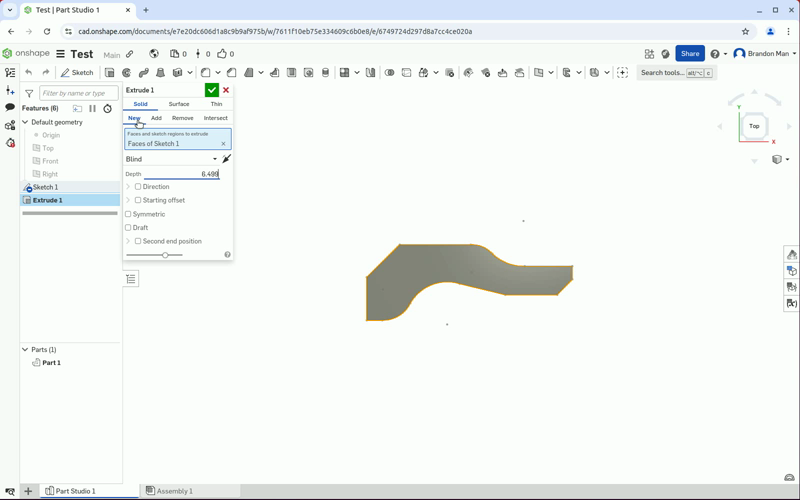
key(enter)
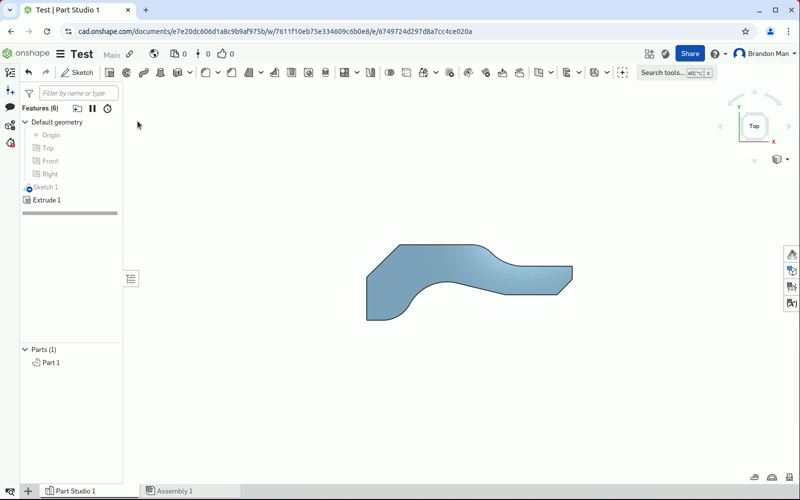
key(shift+h)
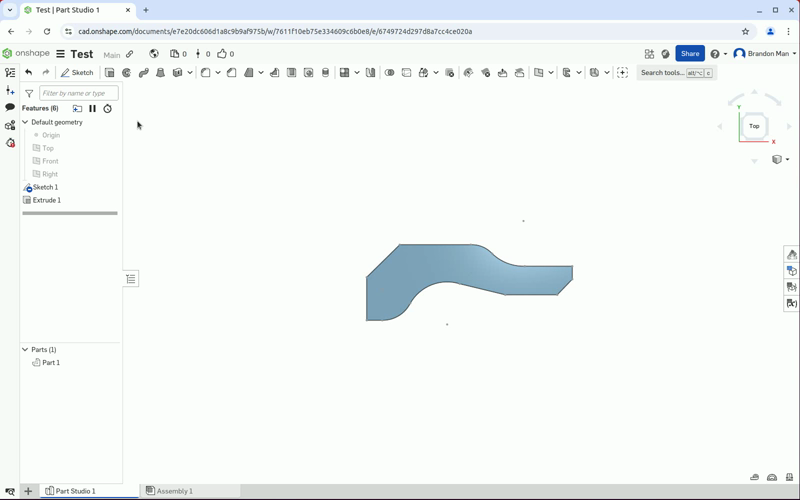
key(shift+h)
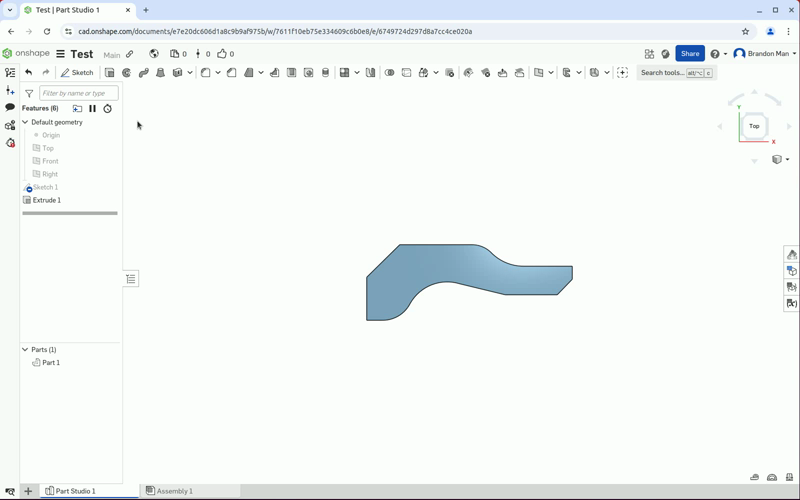
mouse_move(73, 189)
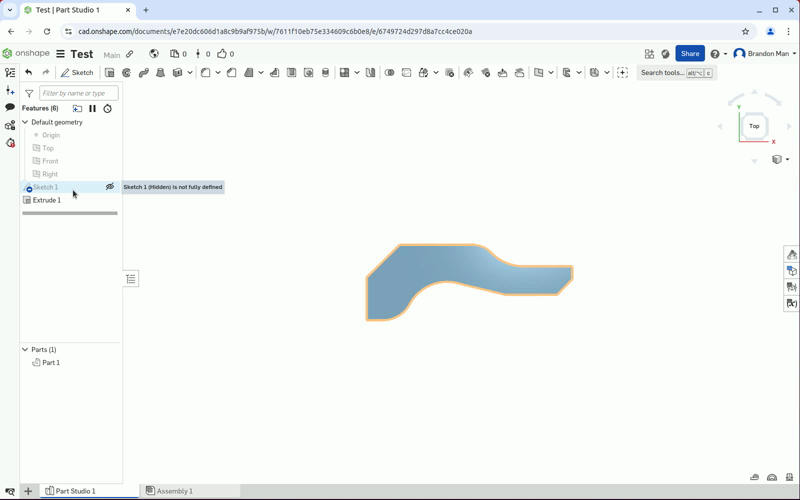
click(73, 189)
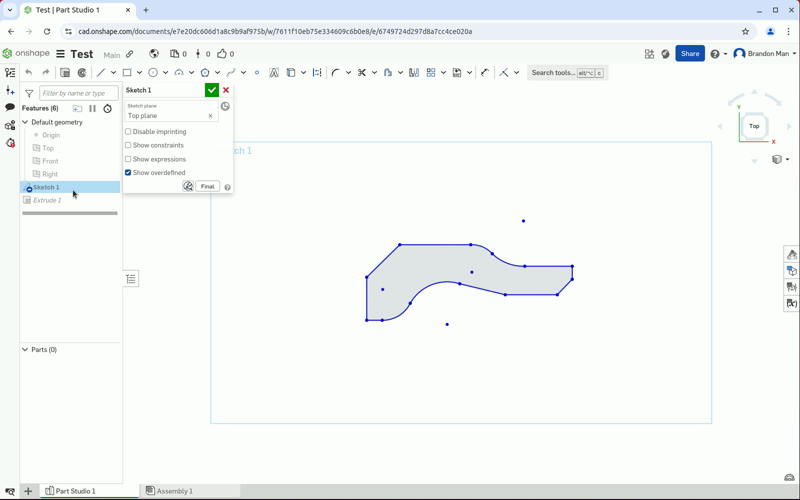
mouse_move(229, 92)
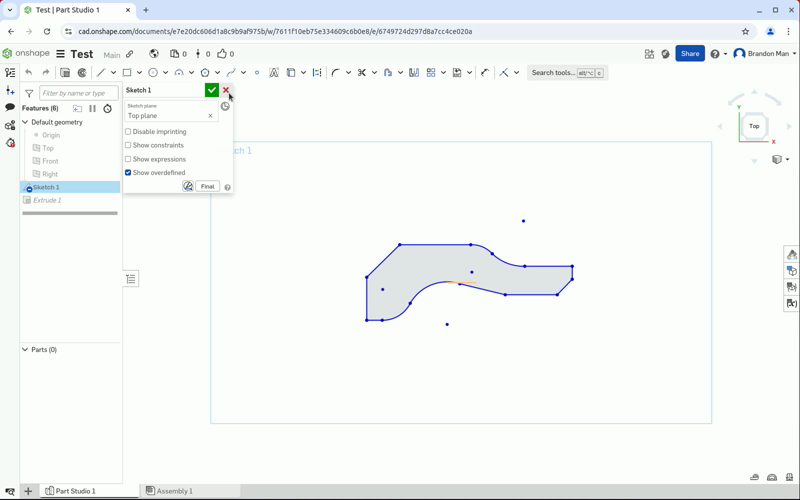
click(229, 92)
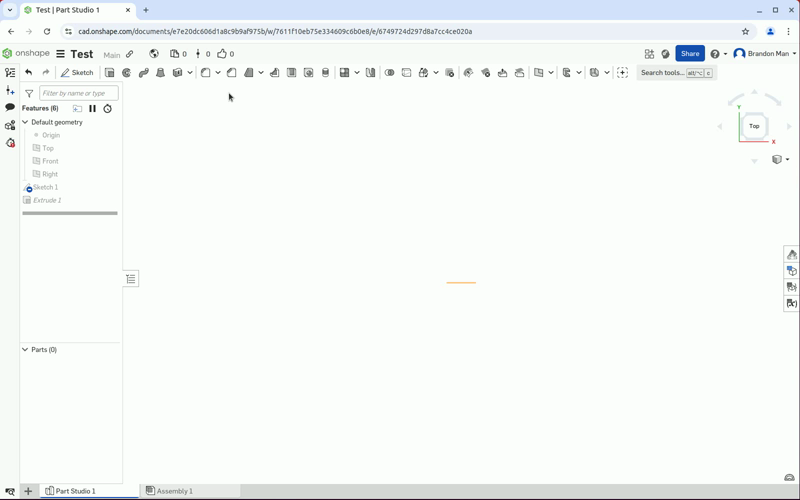
mouse_move(541, 75)
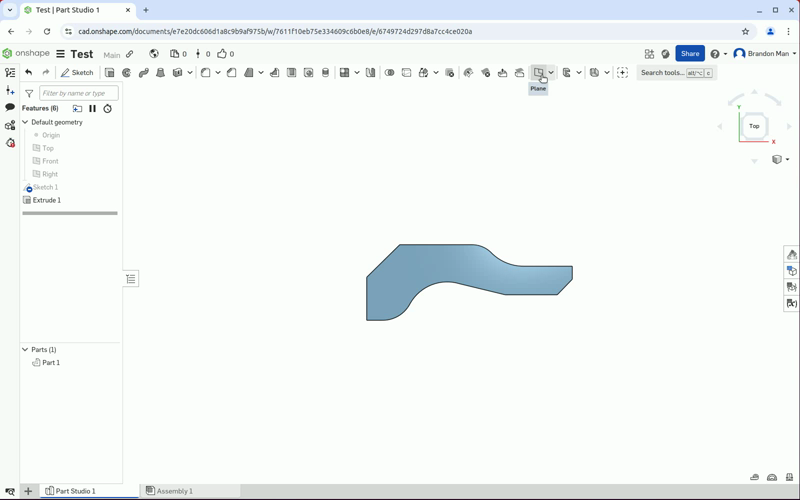
click(541, 75)
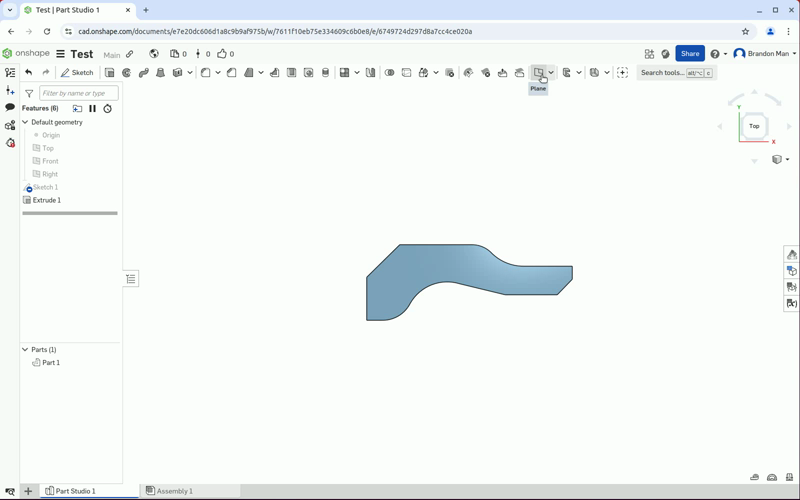
mouse_move(73, 150)
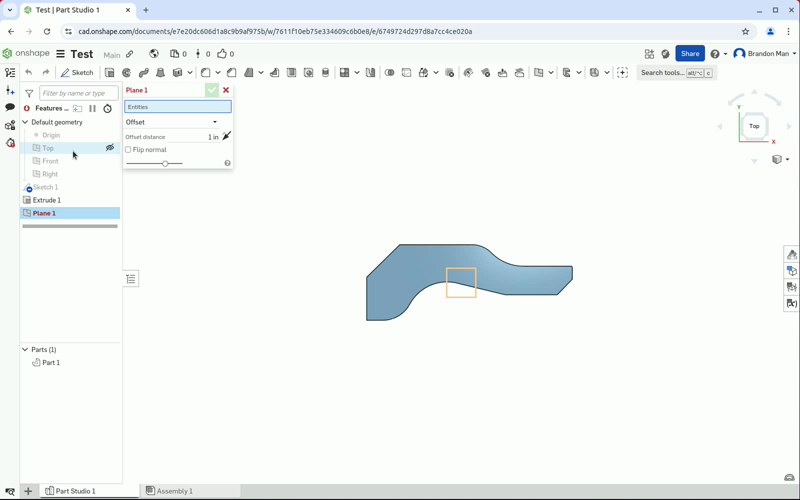
click(73, 150)
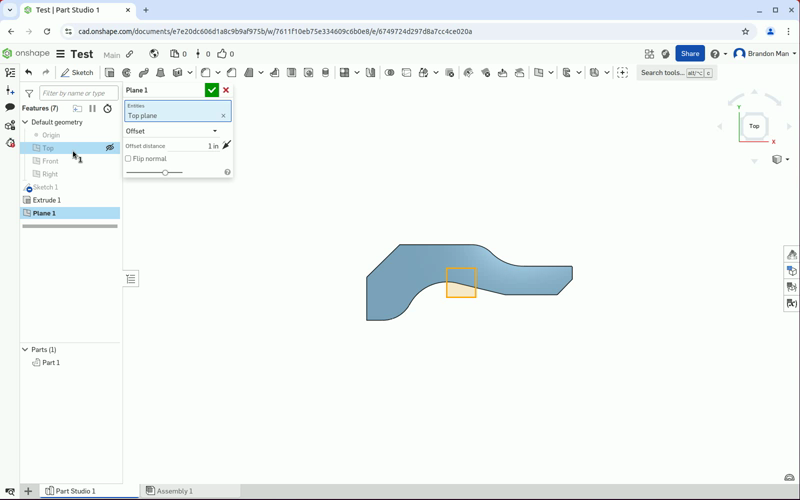
key(tab, 2)
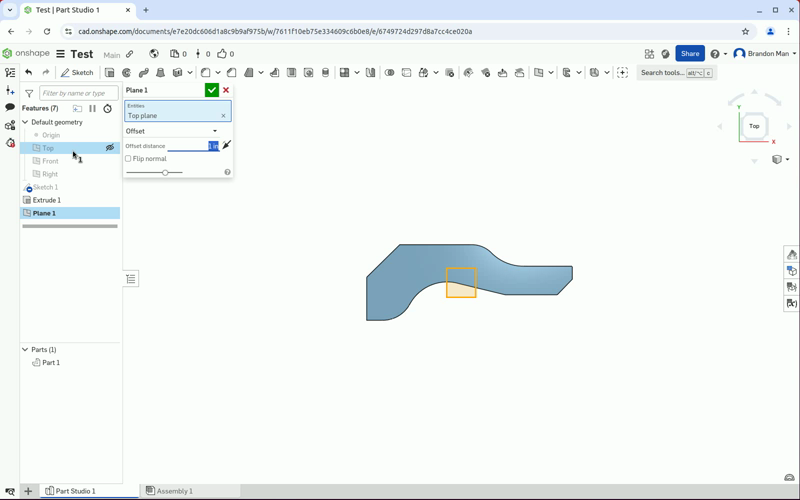
text(6.501)
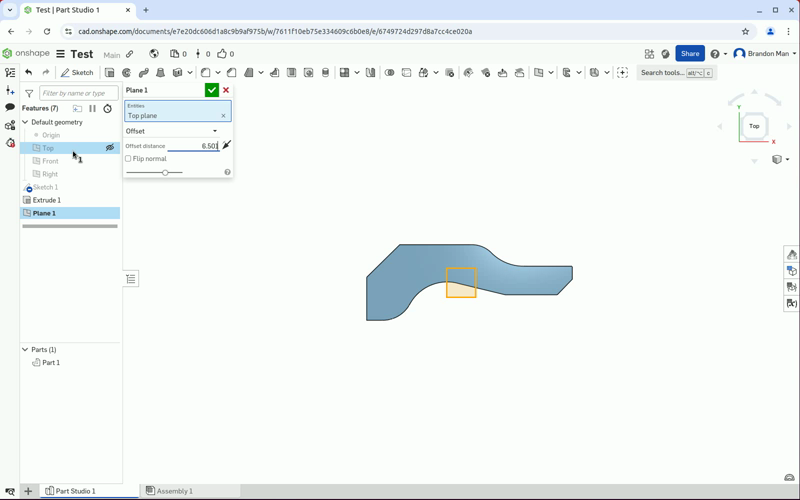
key(enter, 2)
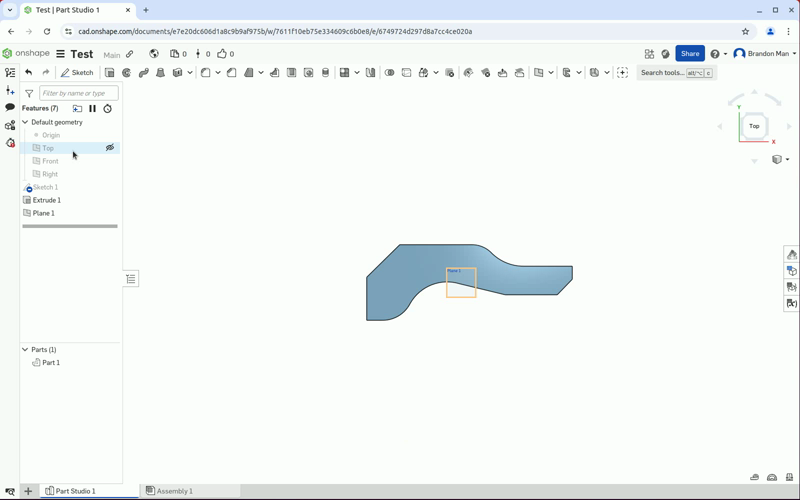
key(shift+s)
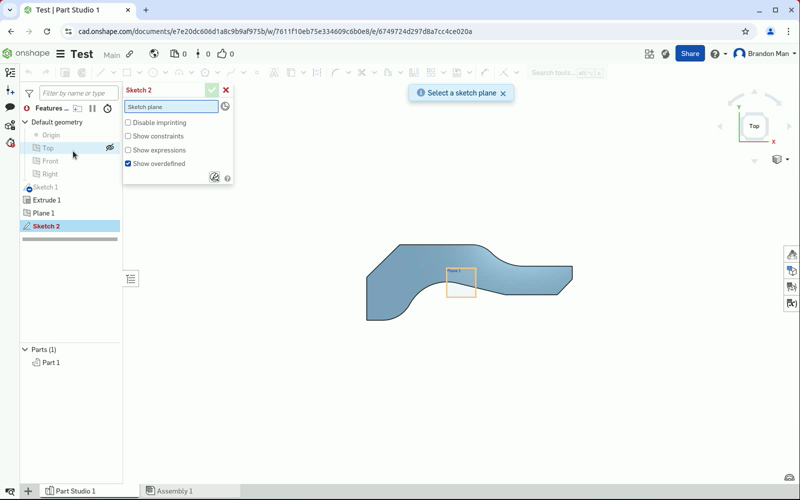
mouse_move(73, 215)
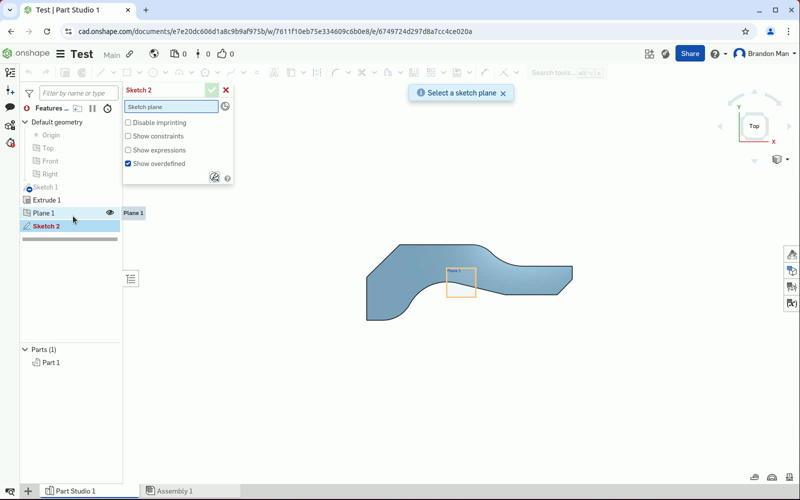
click(73, 215)
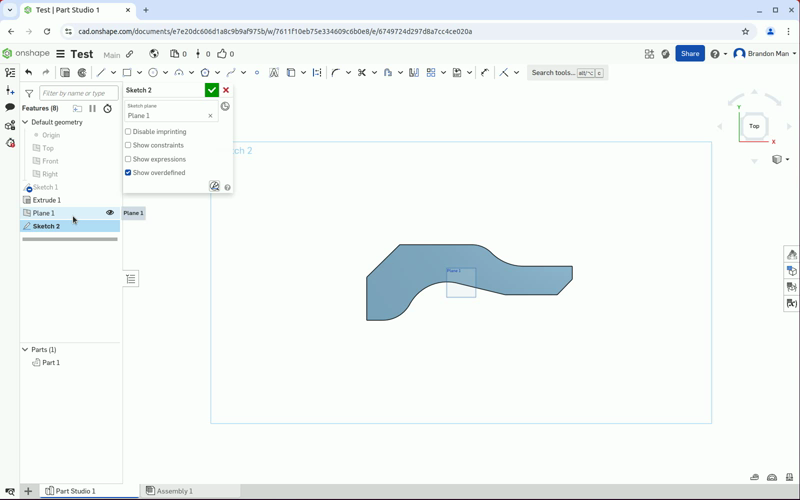
mouse_move(73, 352)
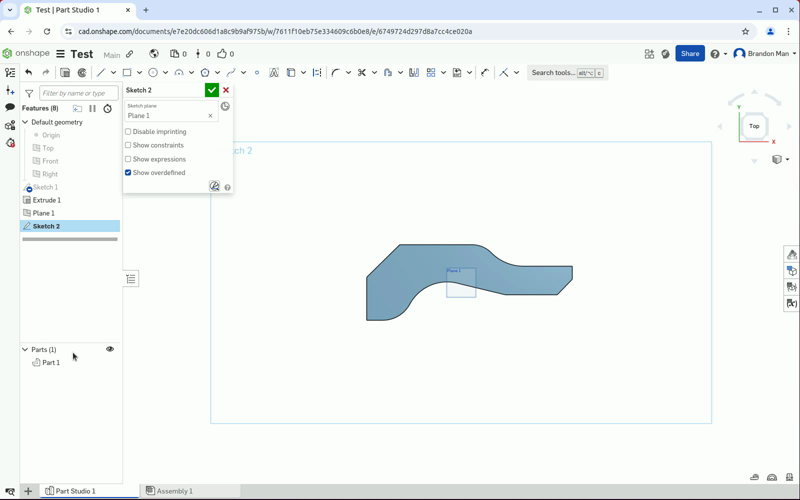
key(y)
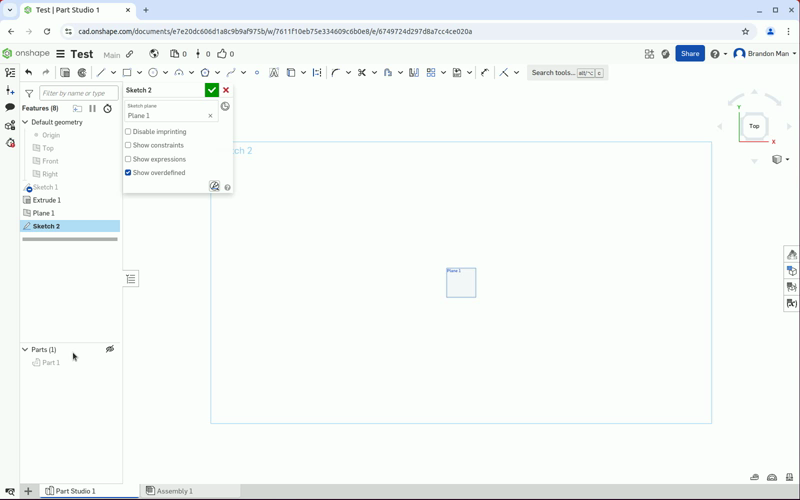
key(c)
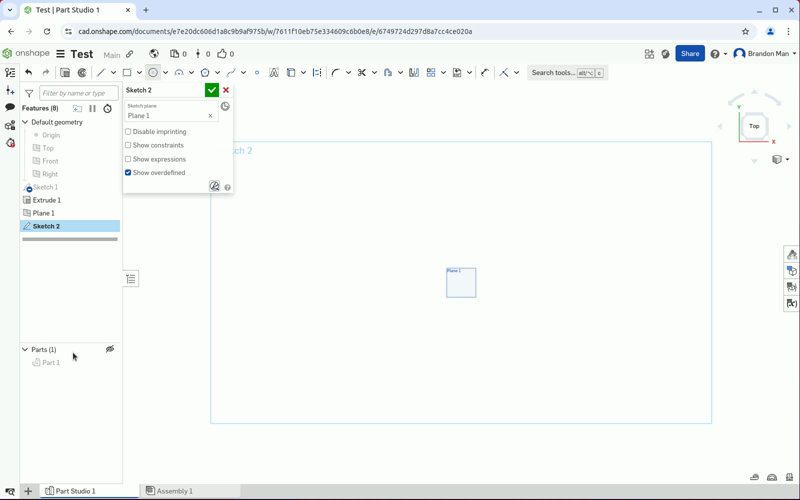
key_down(shift)
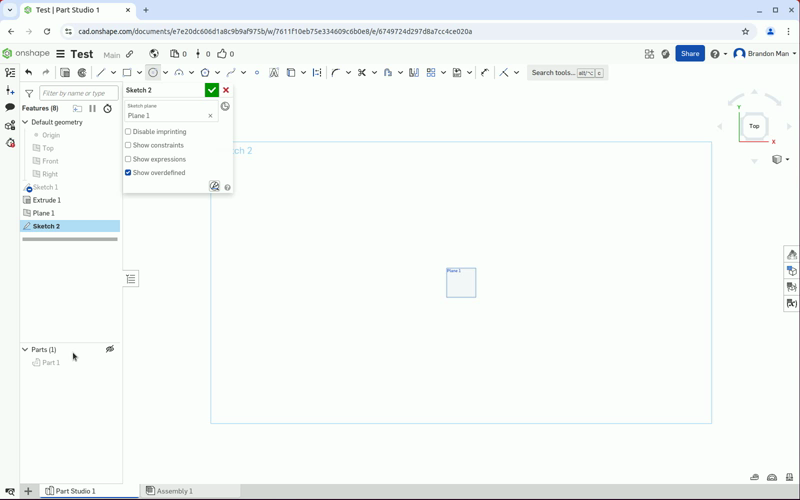
mouse_move(406, 265)
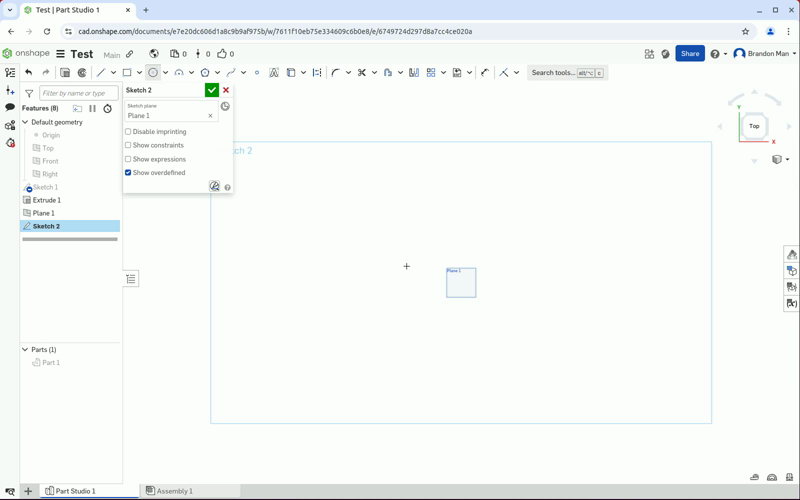
click(406, 265)
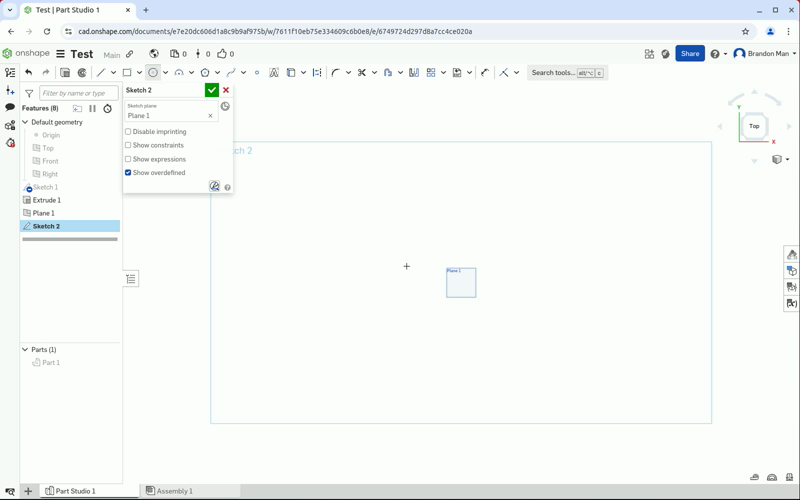
key_up(shift)
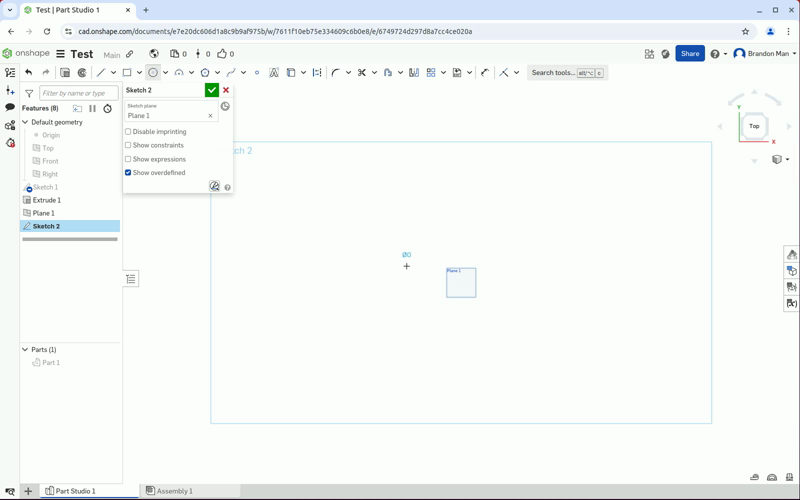
mouse_move(420, 265)
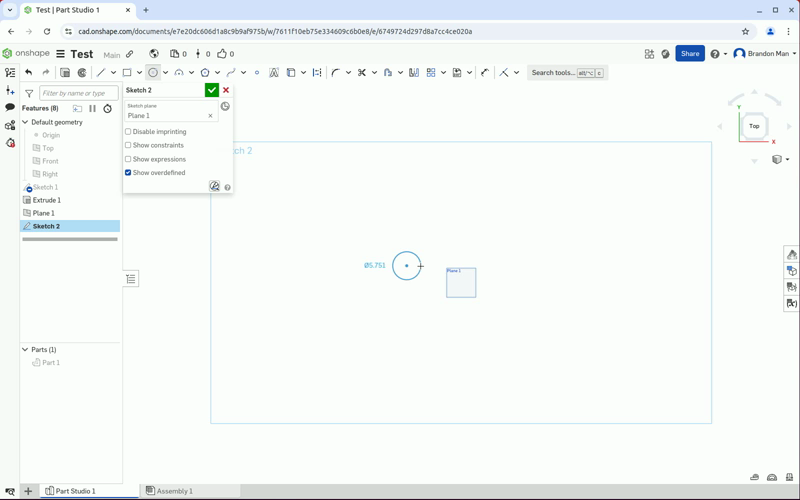
click(420, 265)
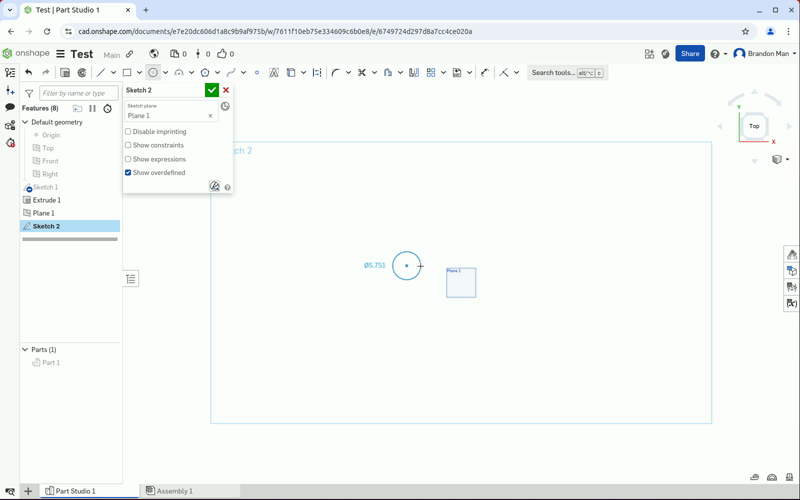
key(esc)
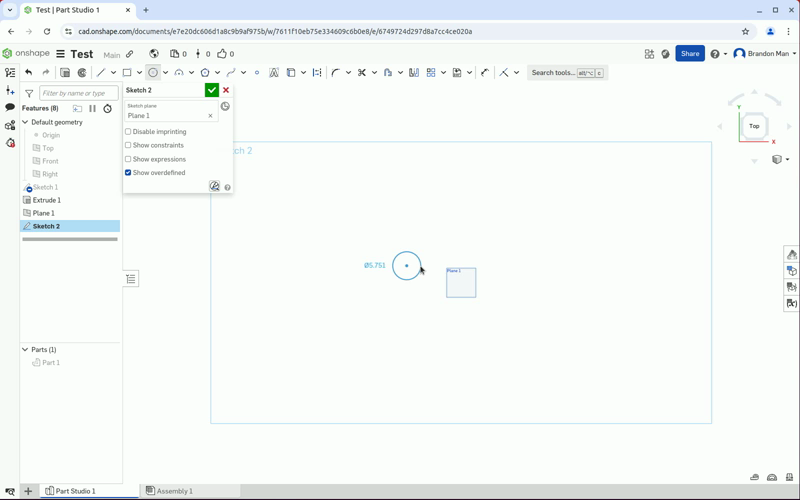
mouse_move(410, 265)
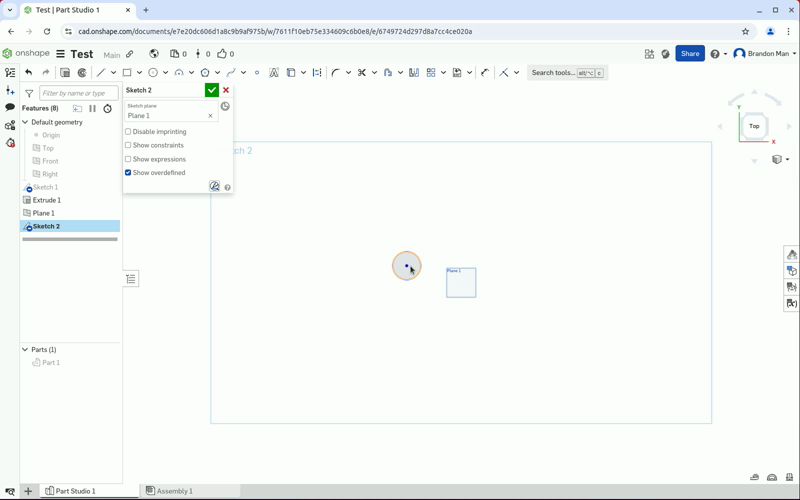
scroll(6)
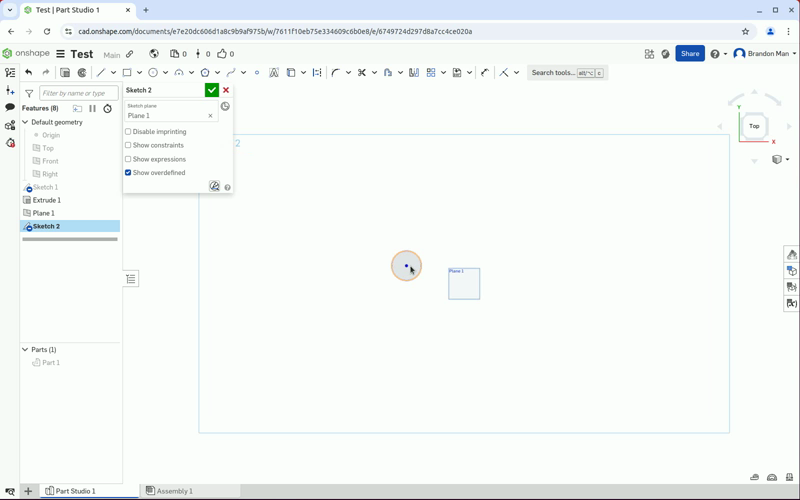
scroll(6)
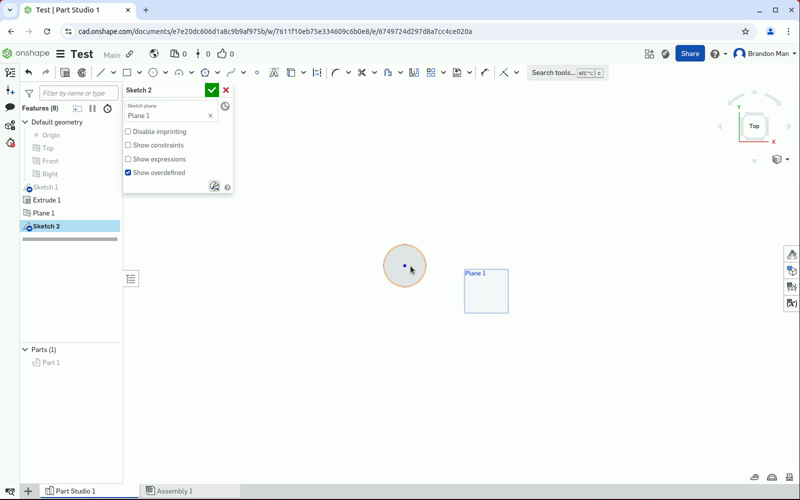
scroll(6)
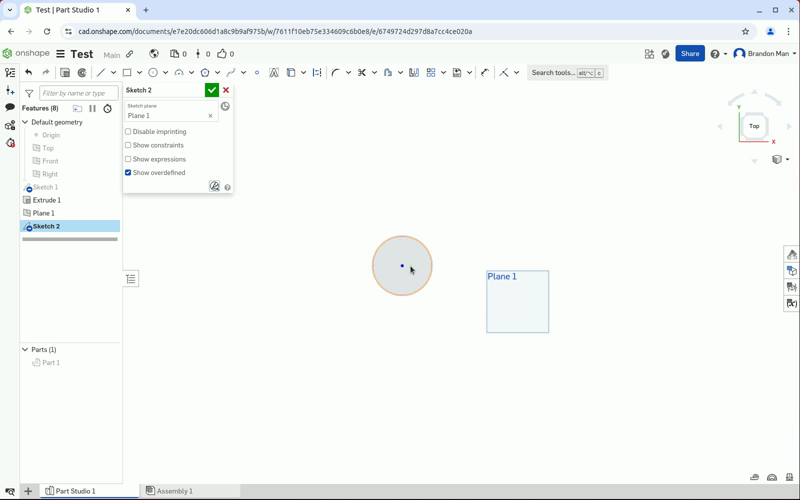
scroll(6)
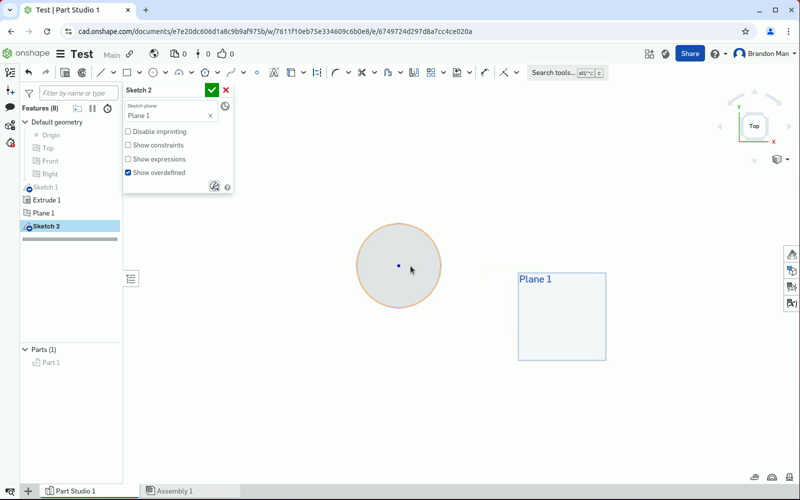
scroll(6)
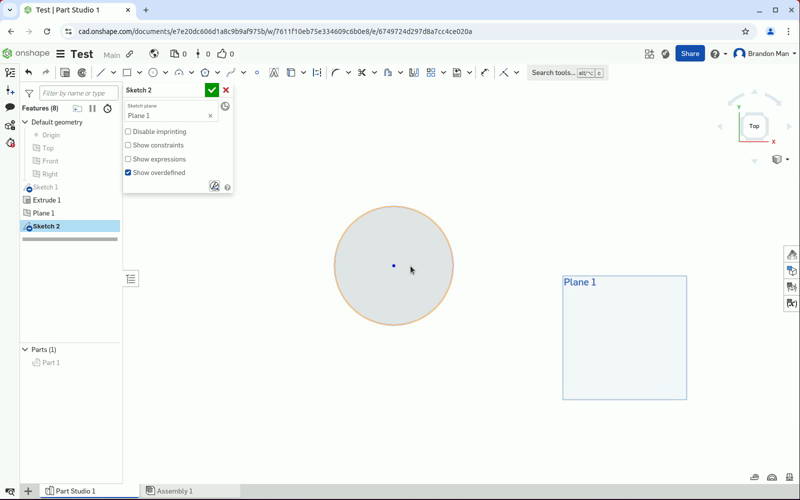
scroll(6)
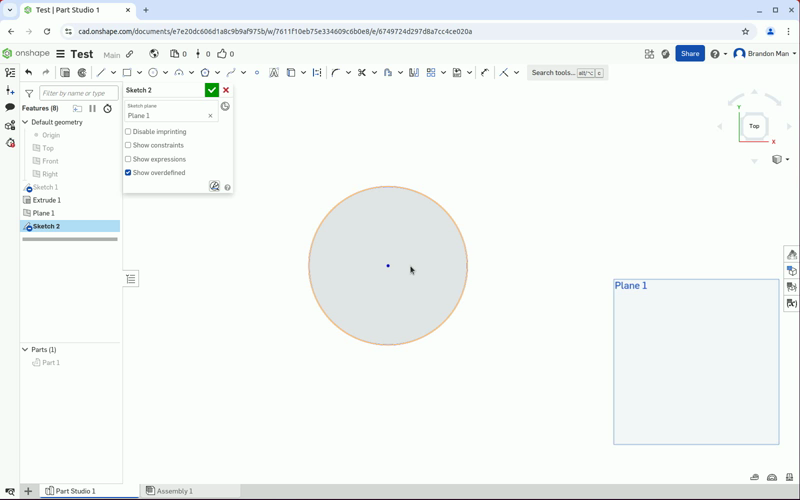
scroll(6)
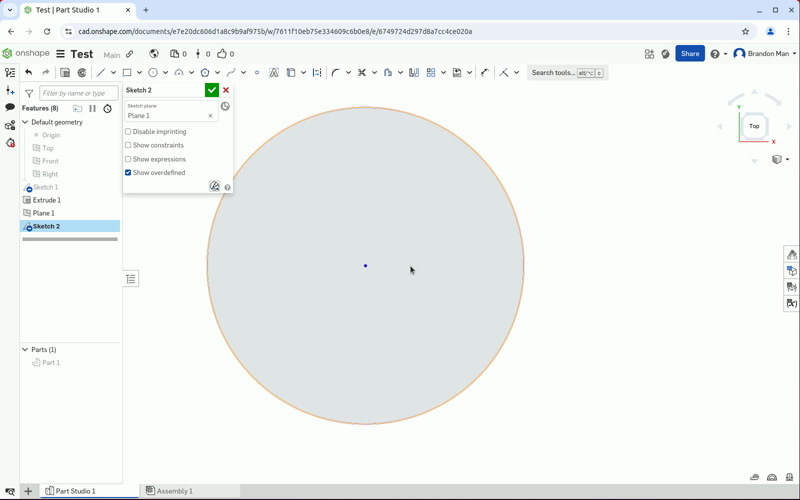
click(410, 265)
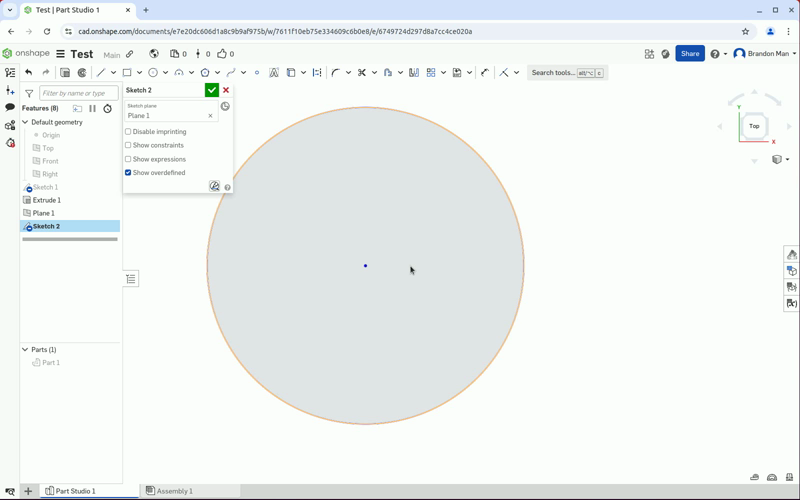
scroll(-6)
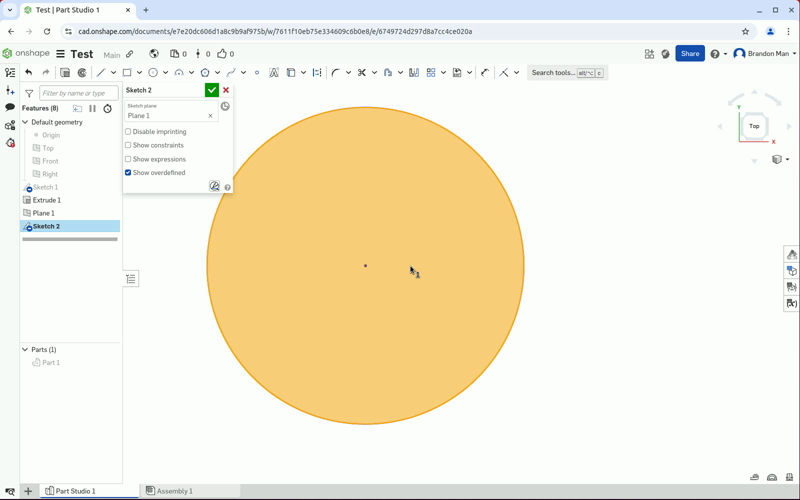
scroll(-6)
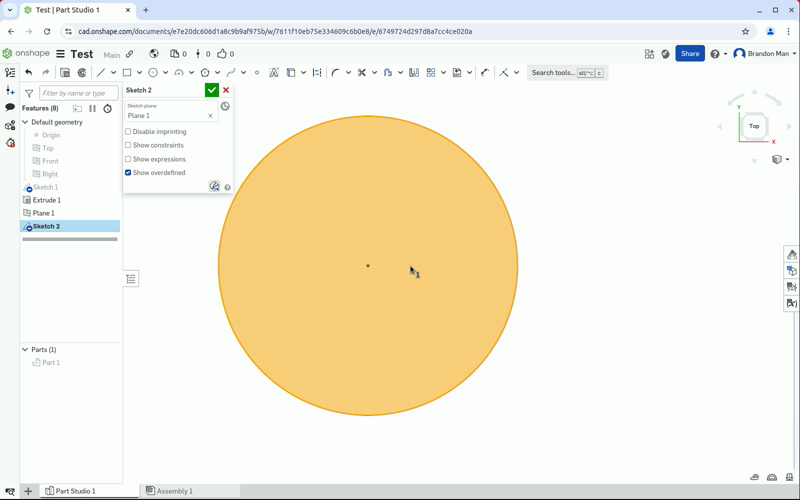
scroll(-6)
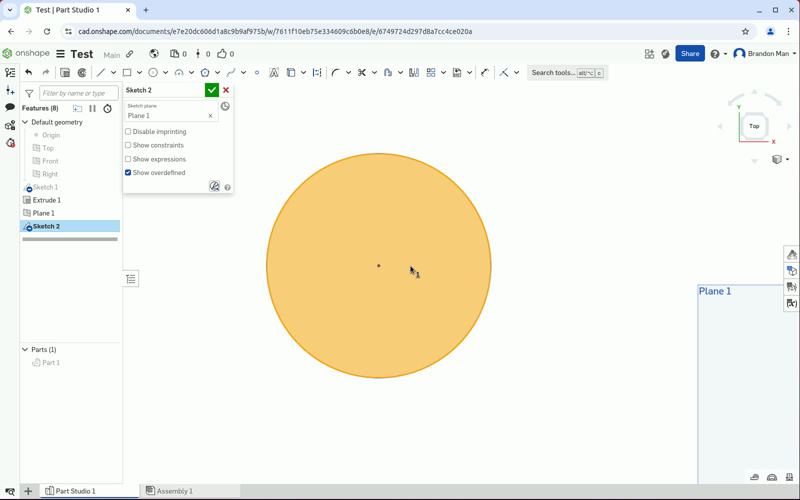
scroll(-6)
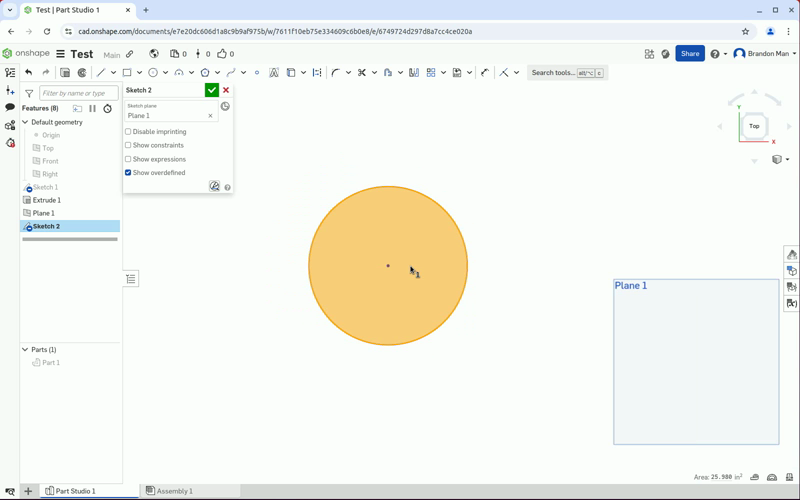
scroll(-6)
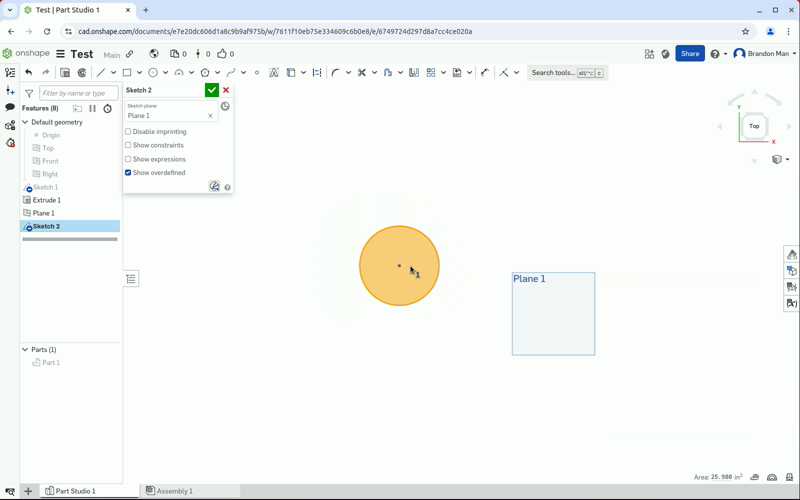
scroll(-6)
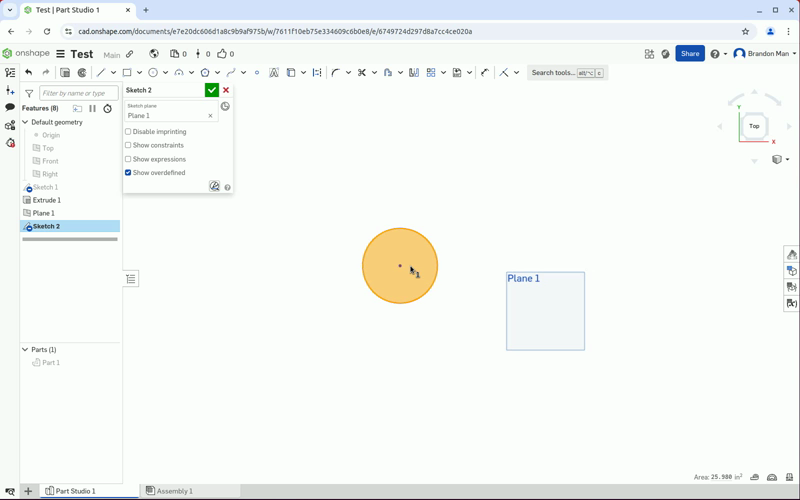
scroll(-6)
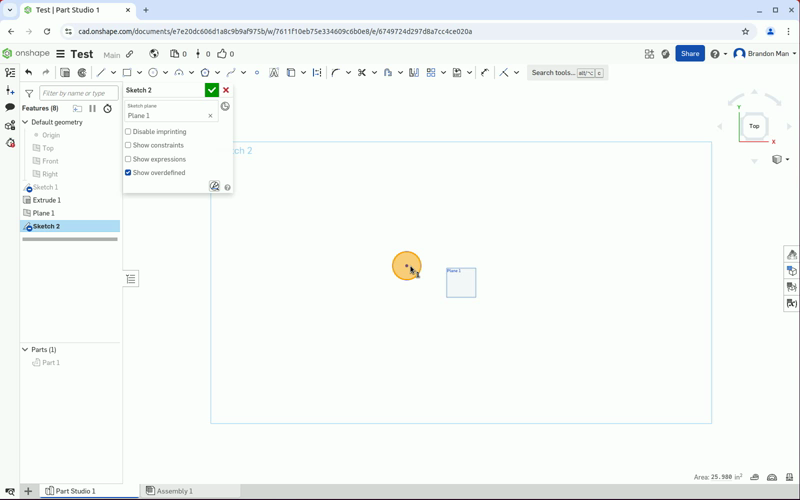
mouse_move(73, 352)
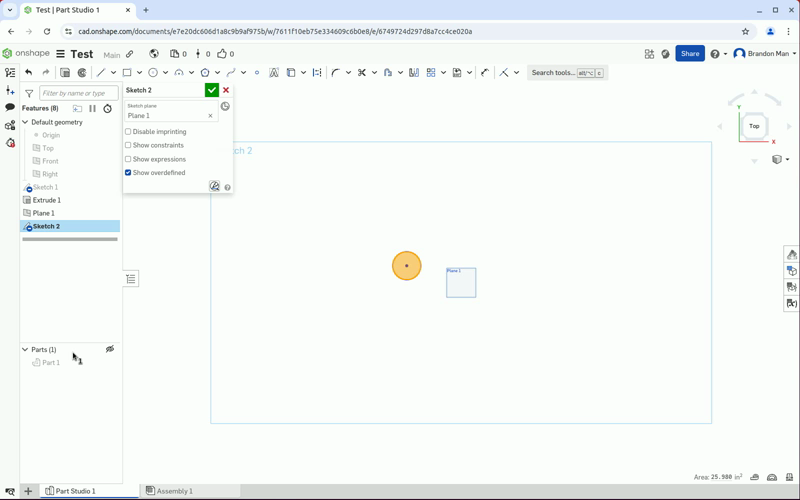
key(shift+y)
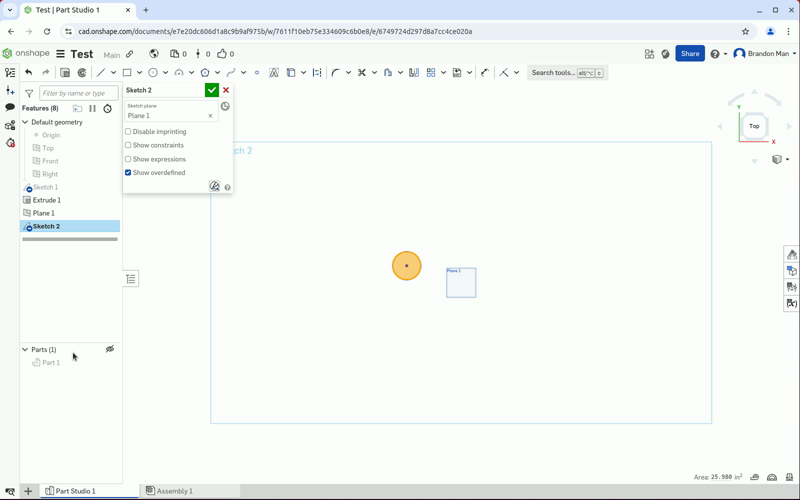
key(shift+e)
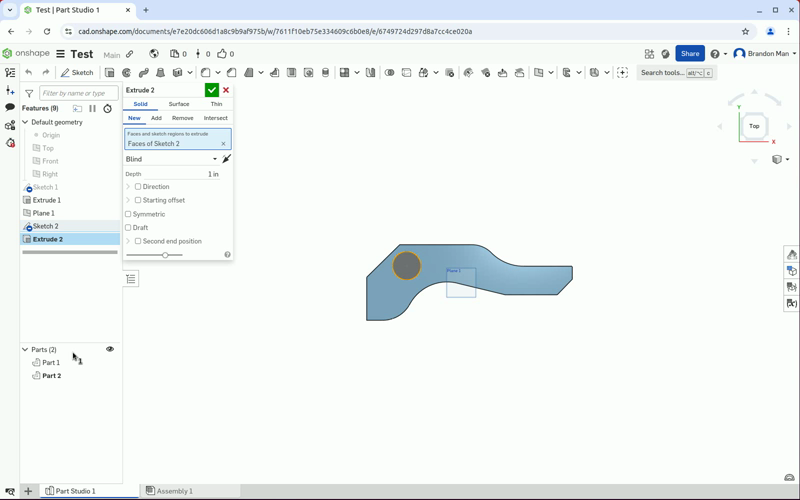
mouse_move(143, 106)
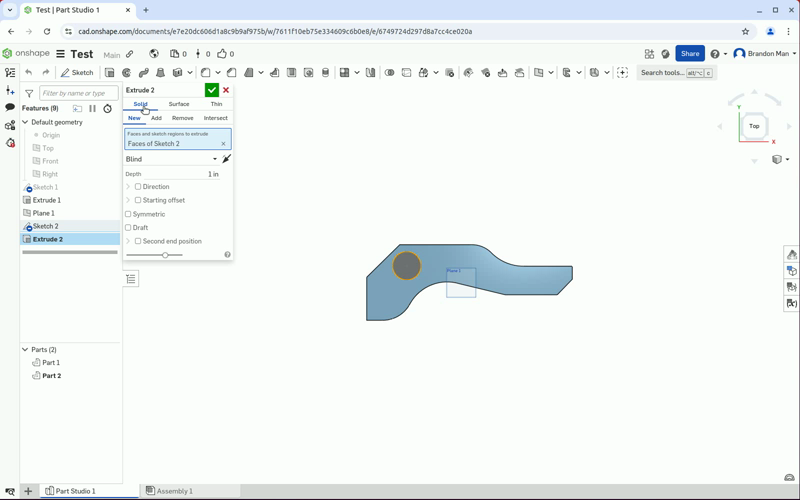
click(143, 106)
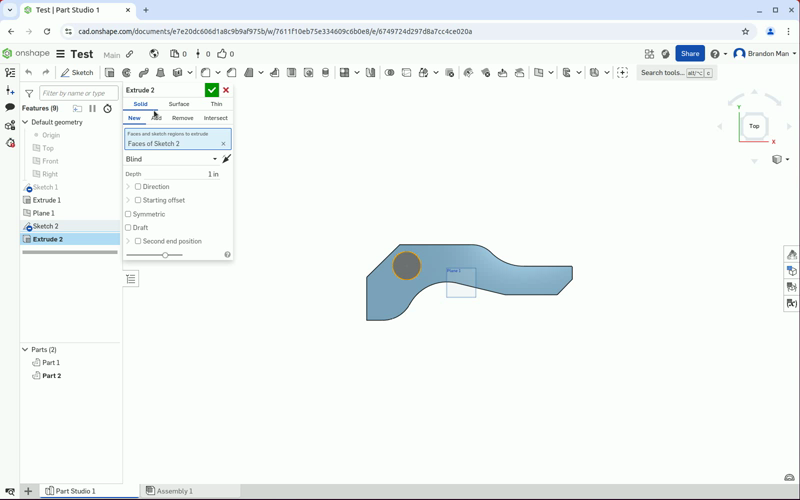
mouse_move(186, 120)
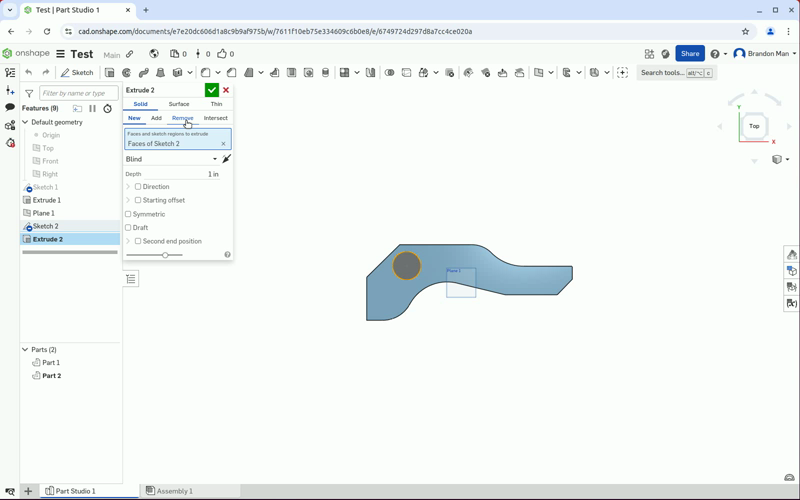
click(186, 120)
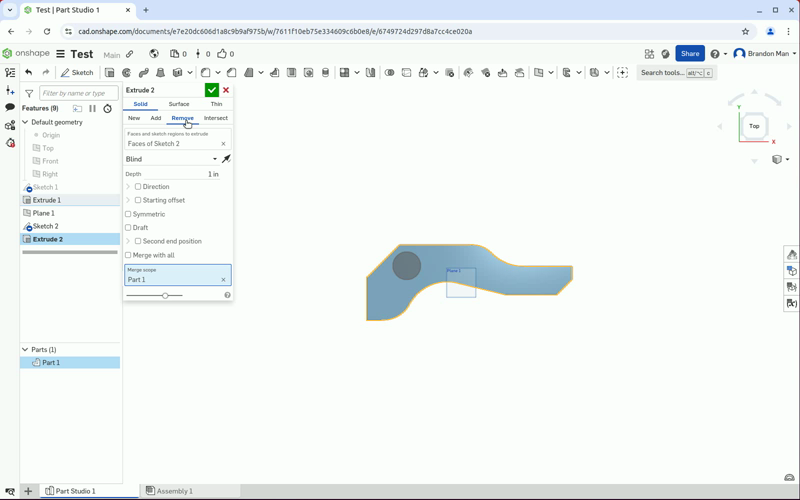
key(tab, 4)
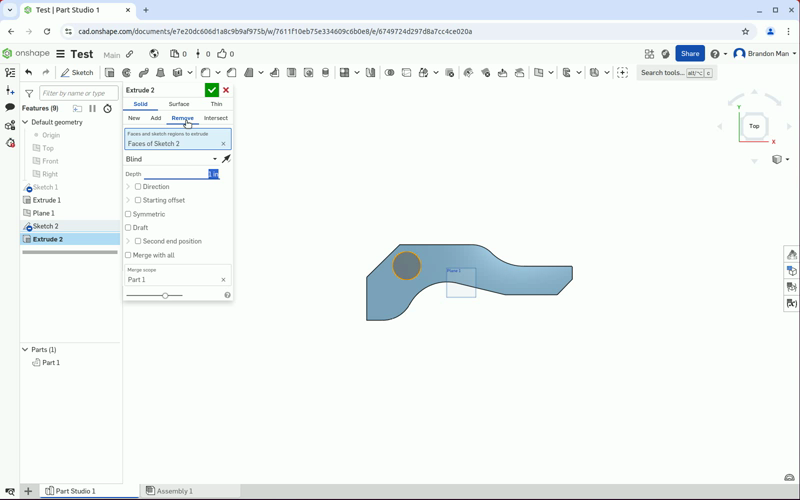
text(16.368)
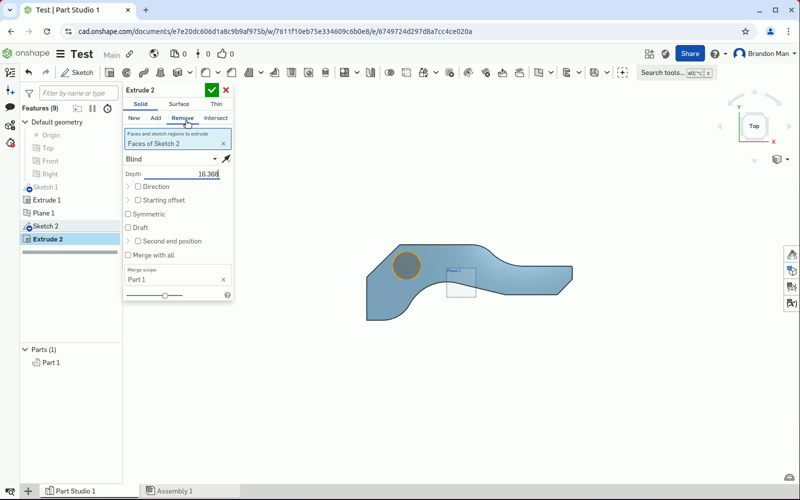
key(tab, 6)
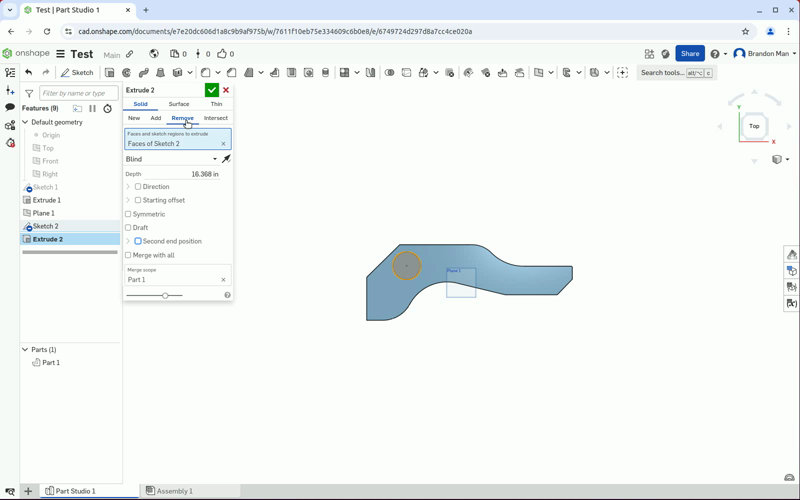
key(space)
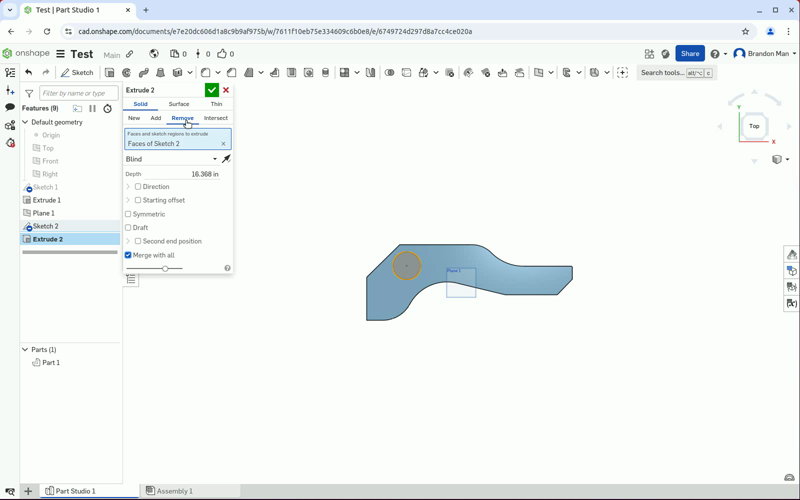
key(enter)
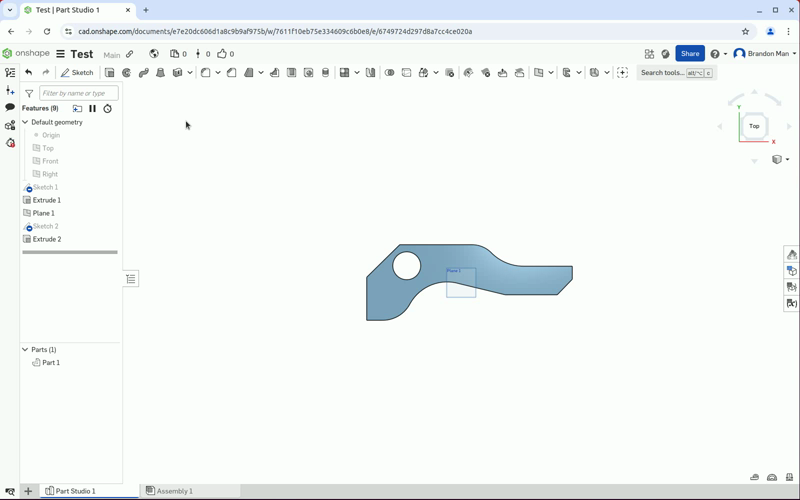
key(shift+h)
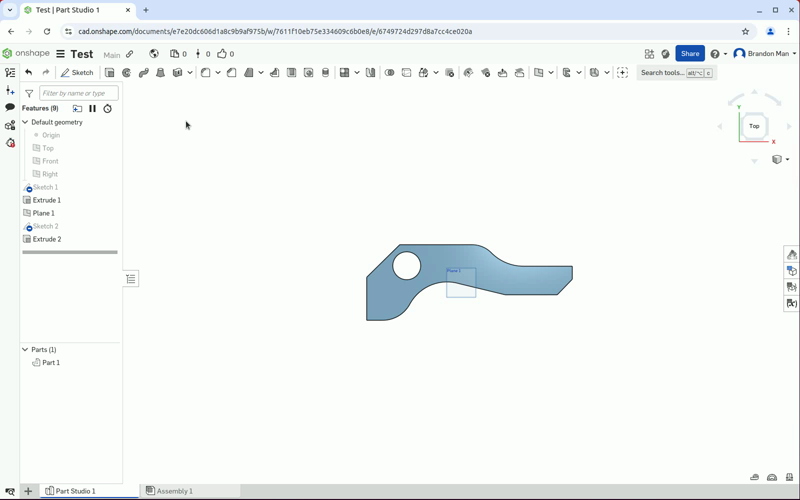
key(shift+h)
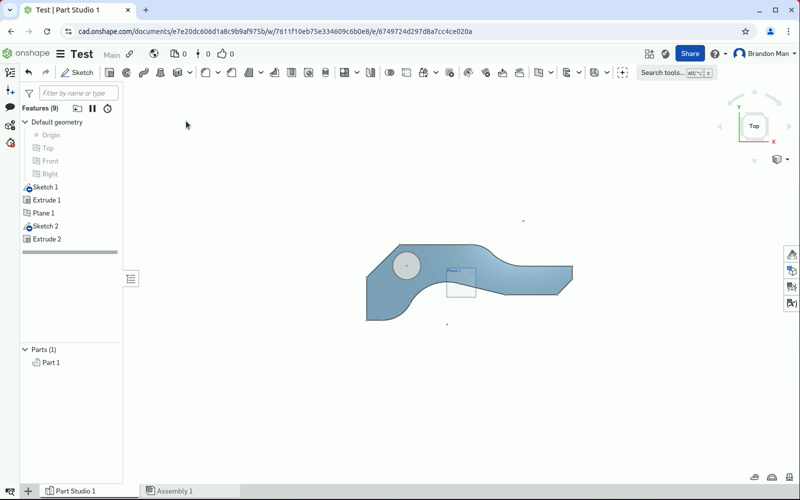
key(shift+7)
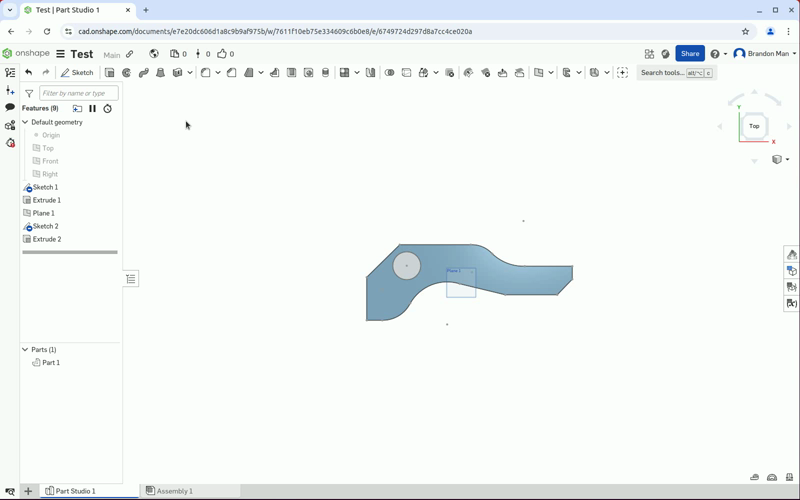
key(up, 3)
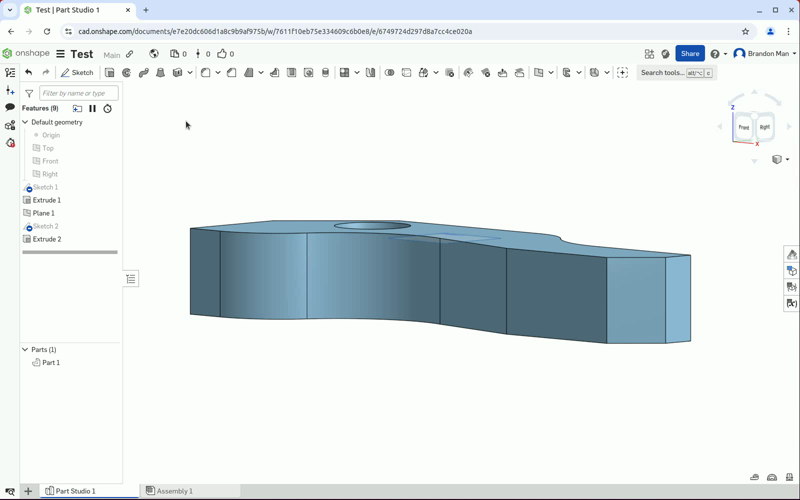
key(left, 3)
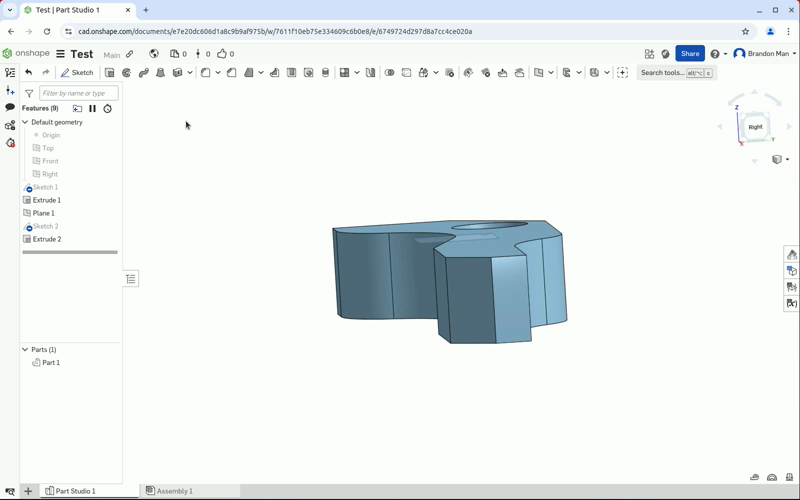
key(right, 3)
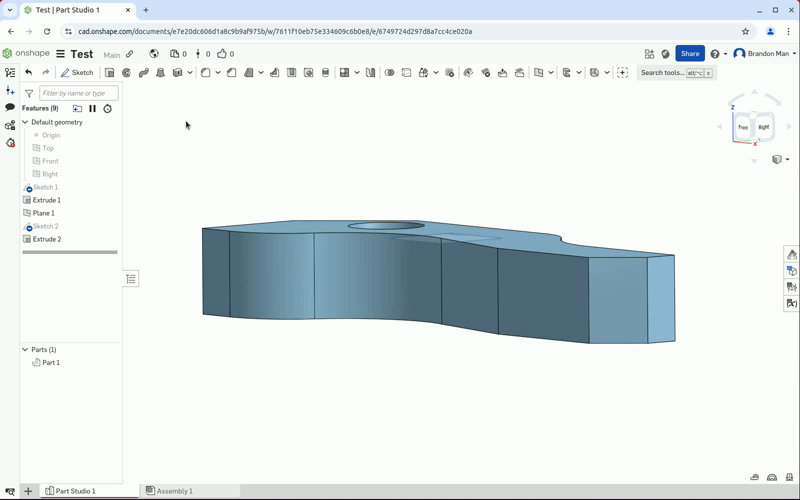
key(down, 3)
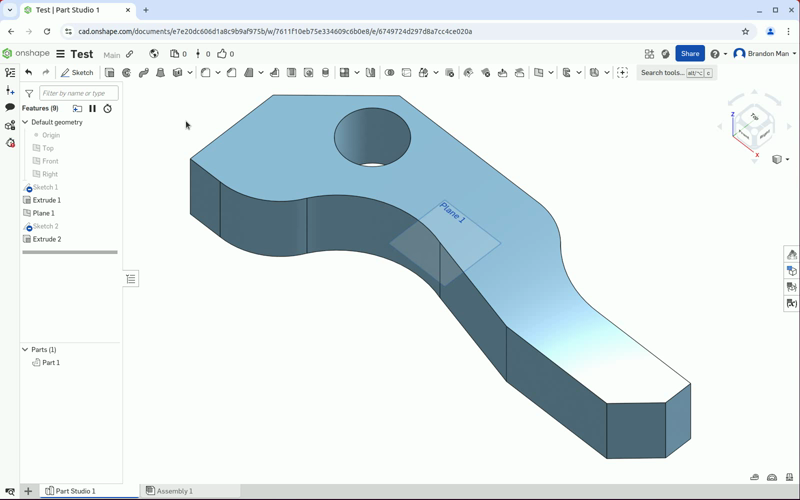
mouse_move(73, 189)
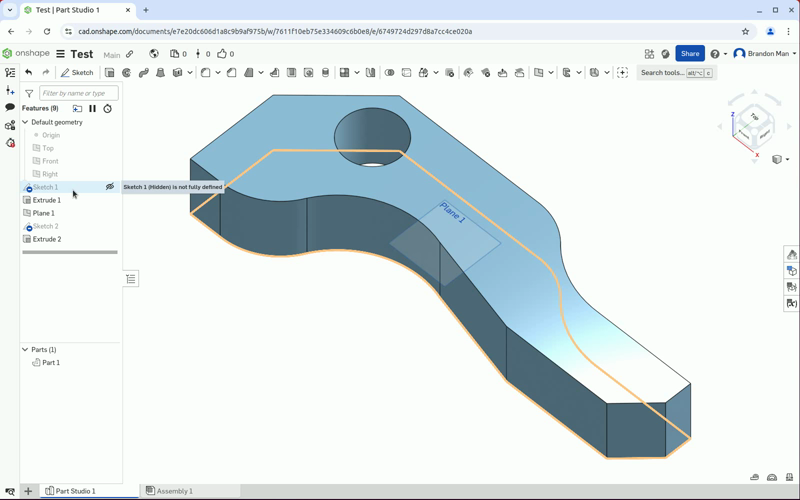
click(73, 189)